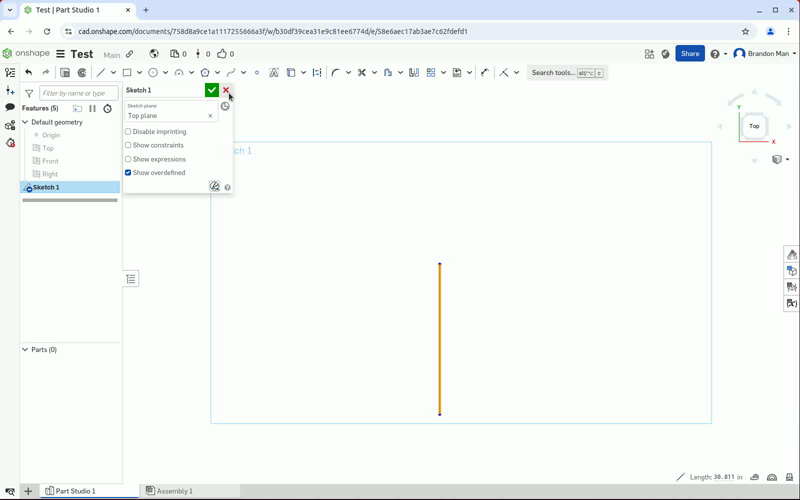
key(shift+h)
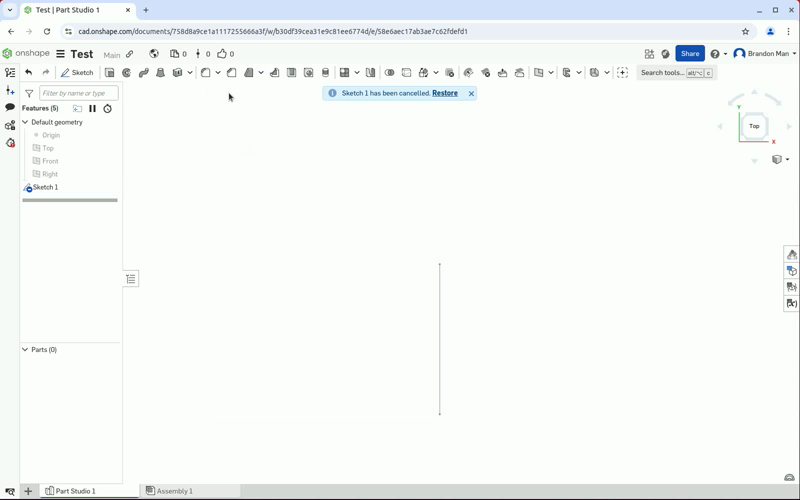
key(shift+s)
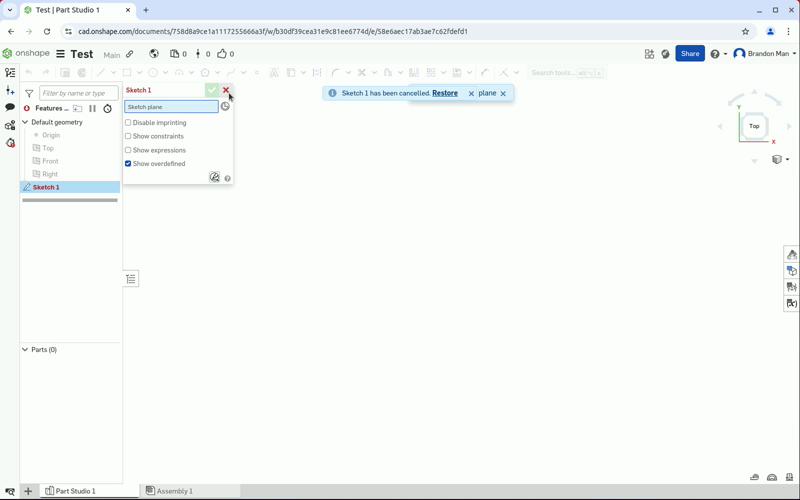
mouse_move(73, 150)
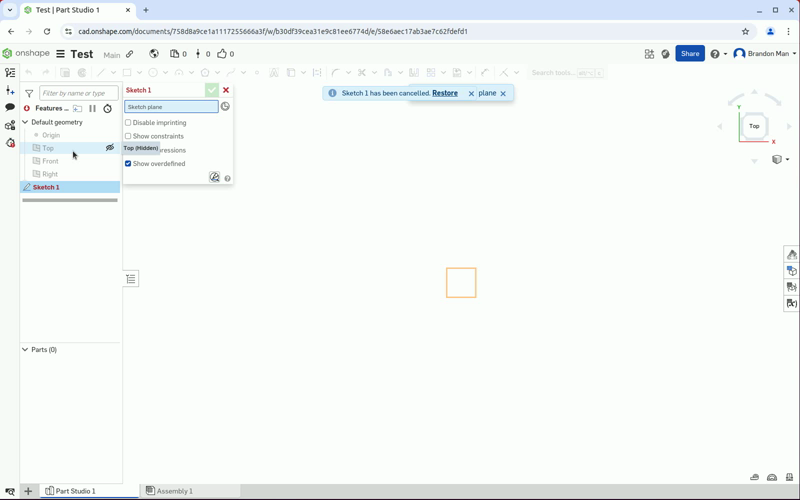
click(73, 150)
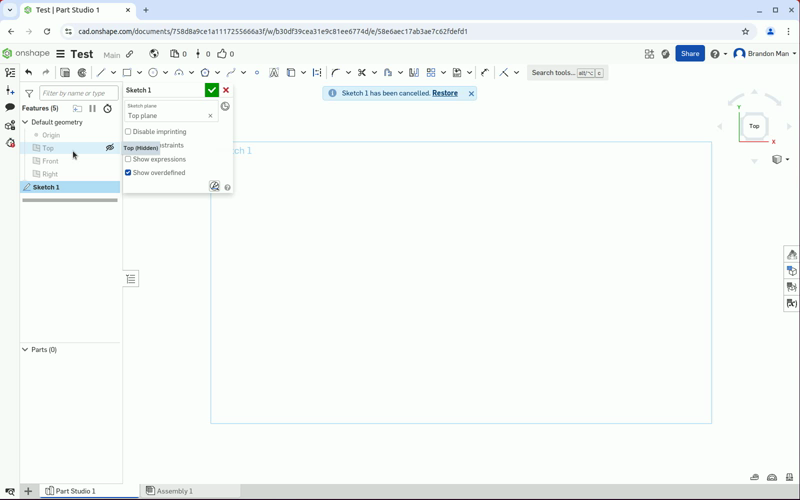
mouse_move(73, 352)
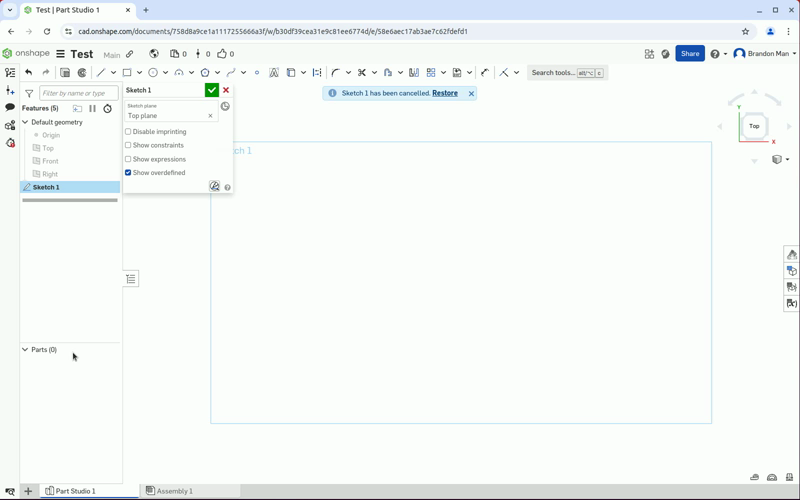
key(y)
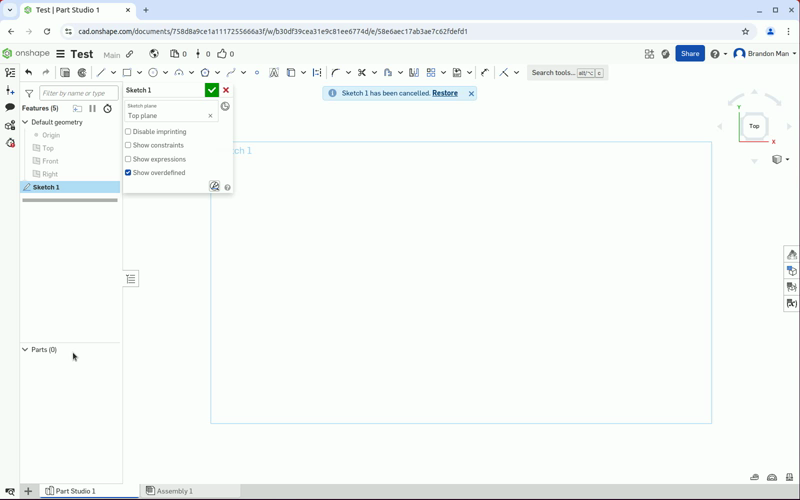
key(l)
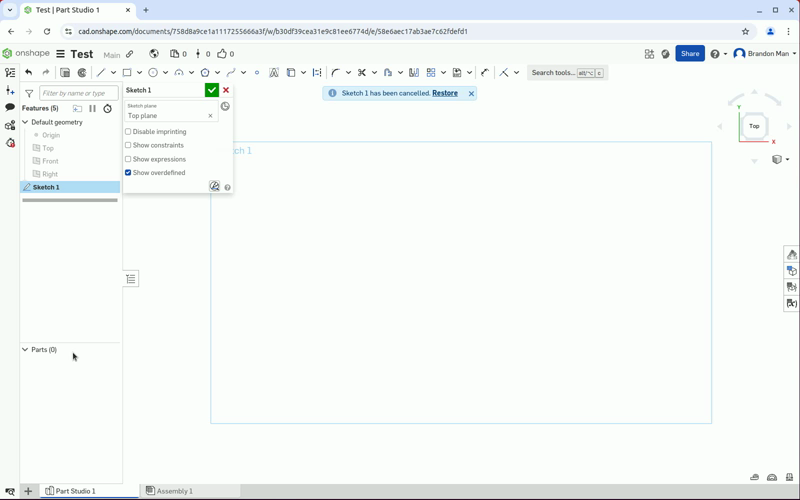
key_down(shift)
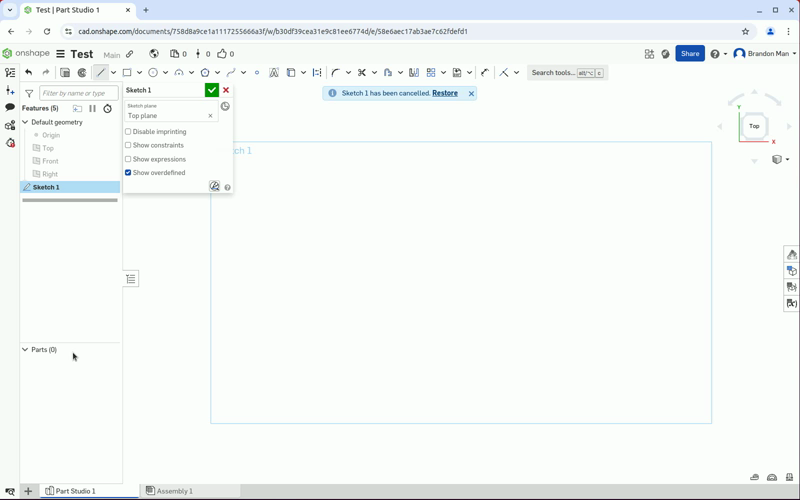
mouse_move(364, 395)
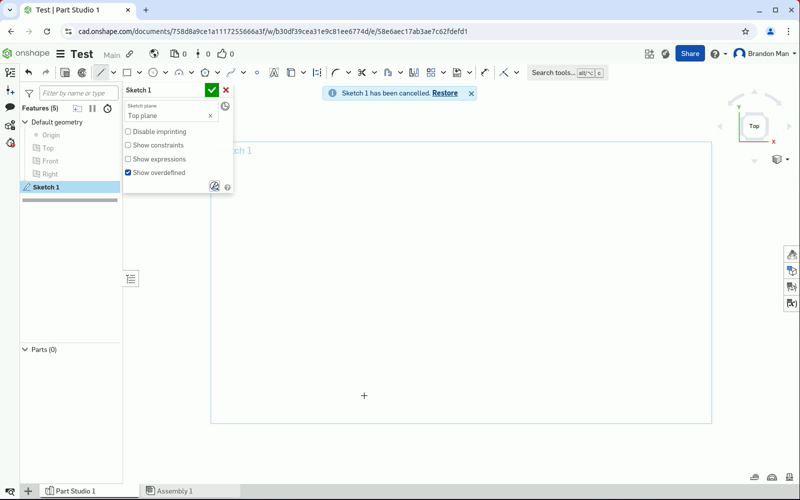
click(364, 395)
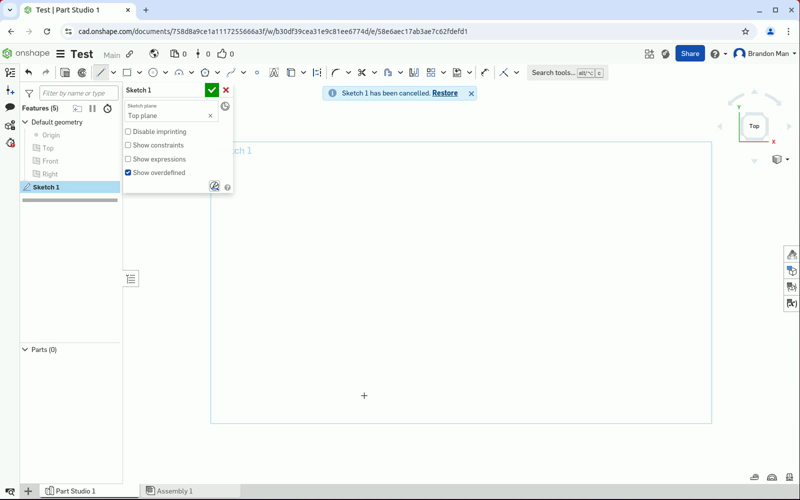
key_up(shift)
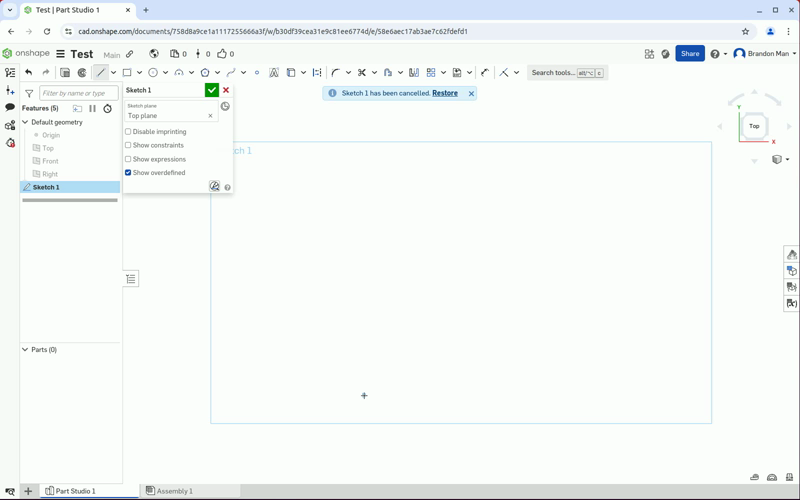
key_down(shift)
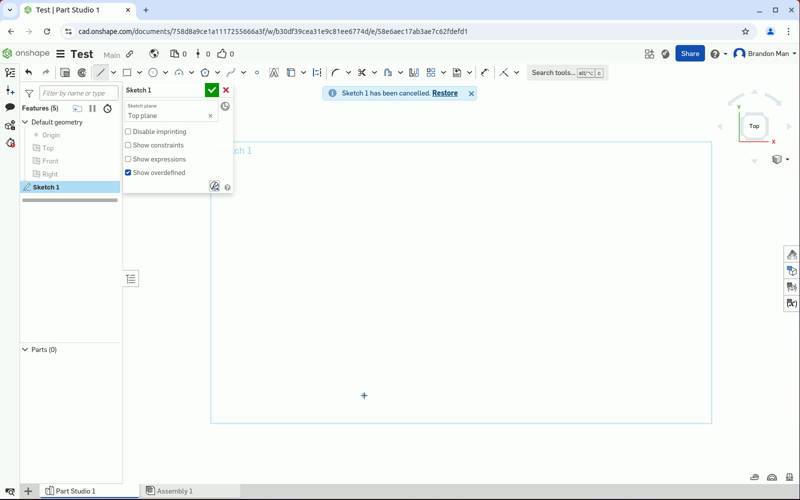
mouse_move(481, 395)
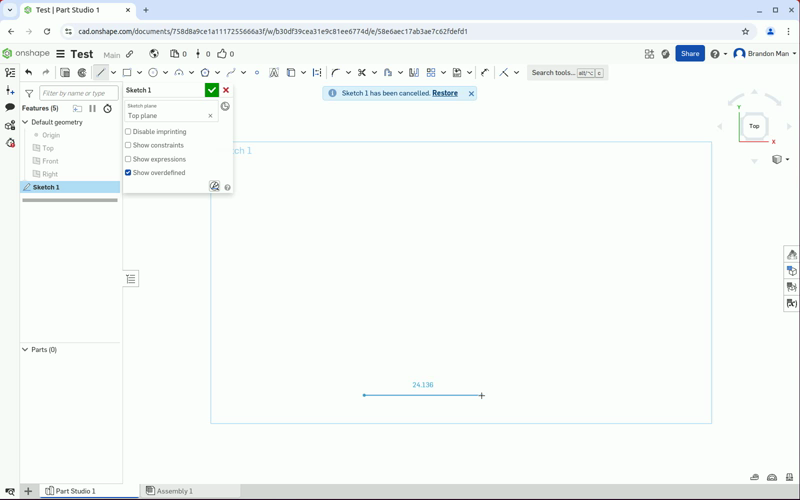
click(481, 395)
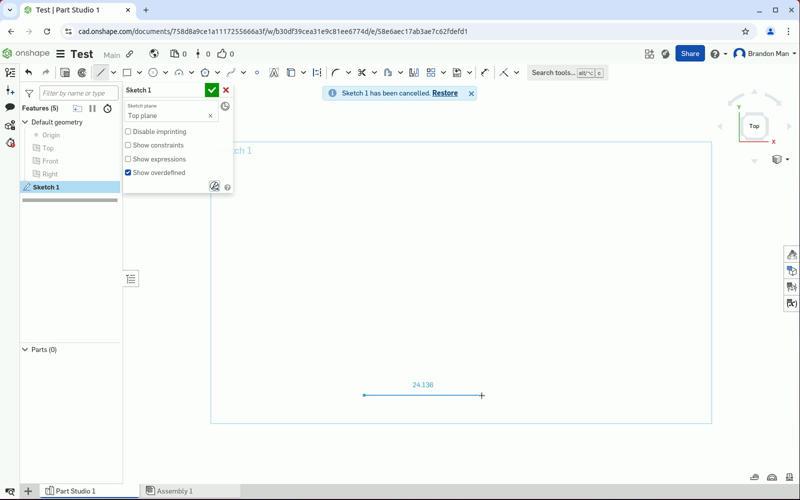
key_up(shift)
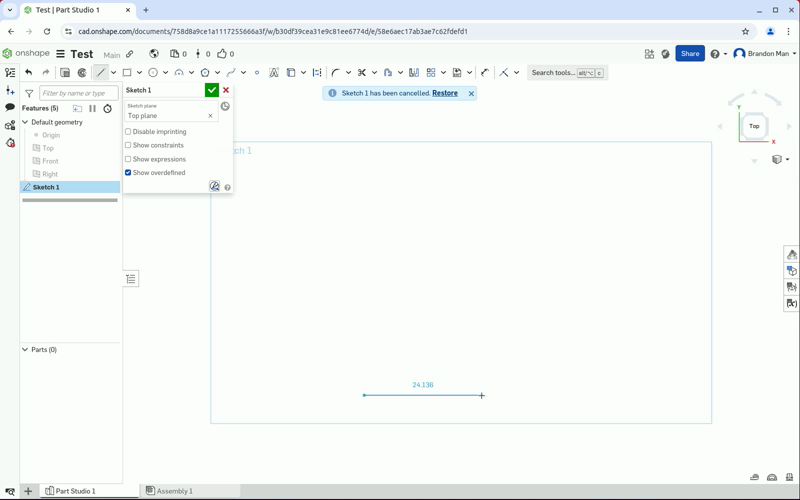
key_down(shift)
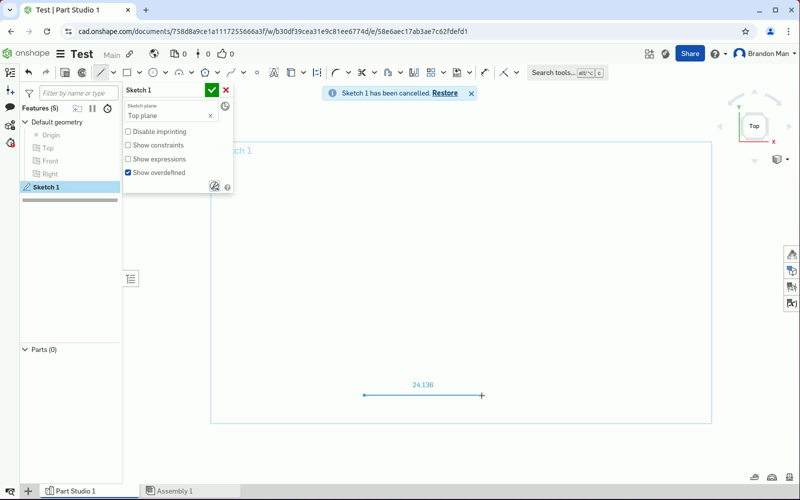
mouse_move(381, 295)
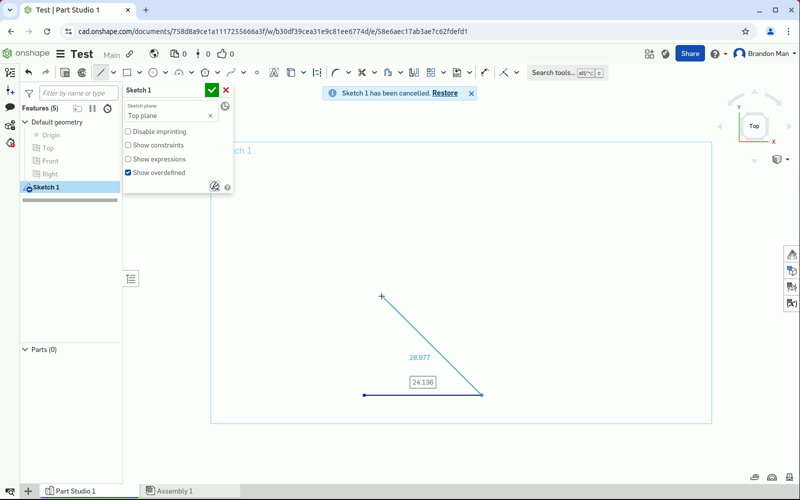
click(381, 295)
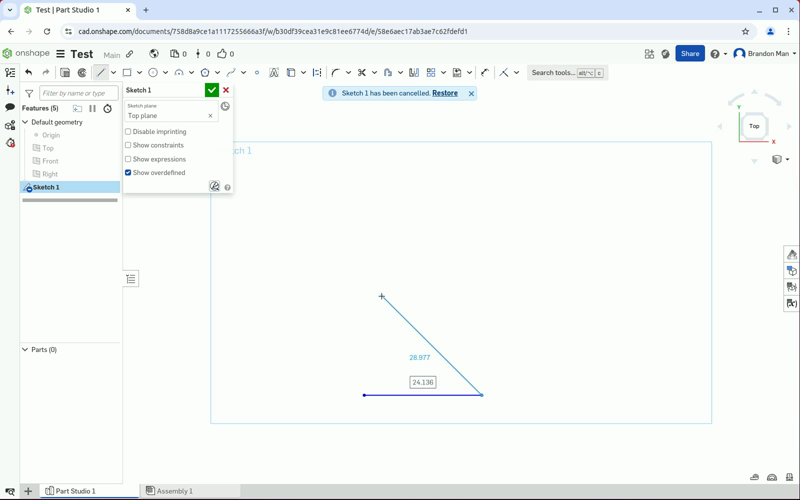
key_up(shift)
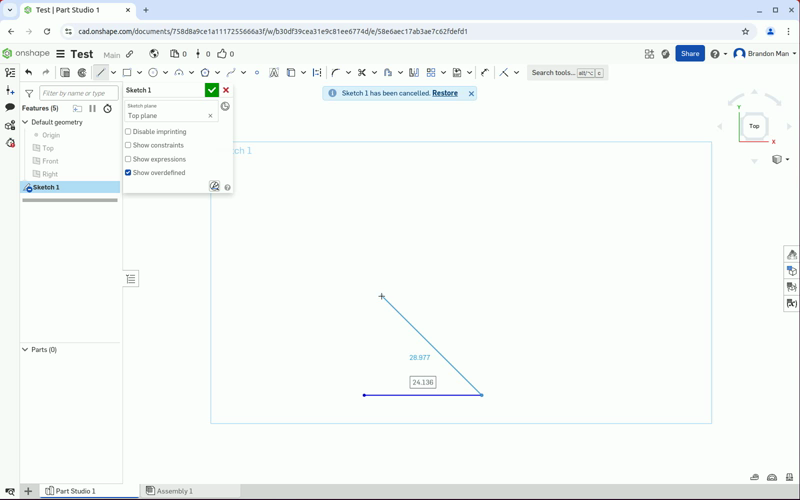
key_down(shift)
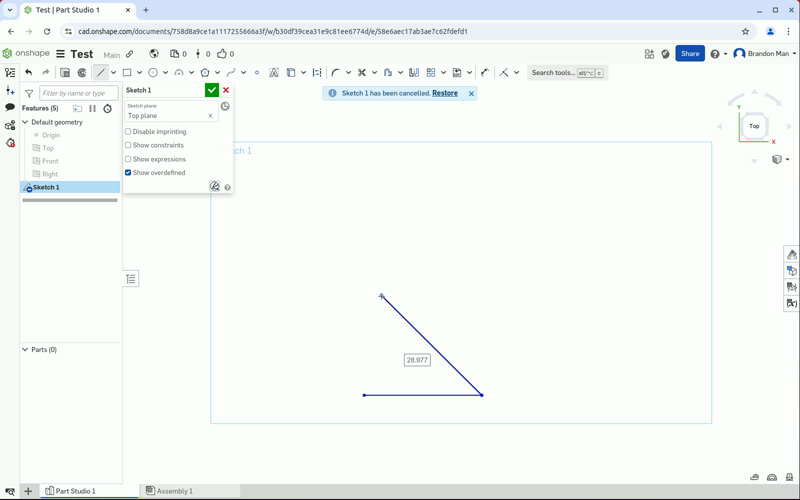
mouse_move(411, 295)
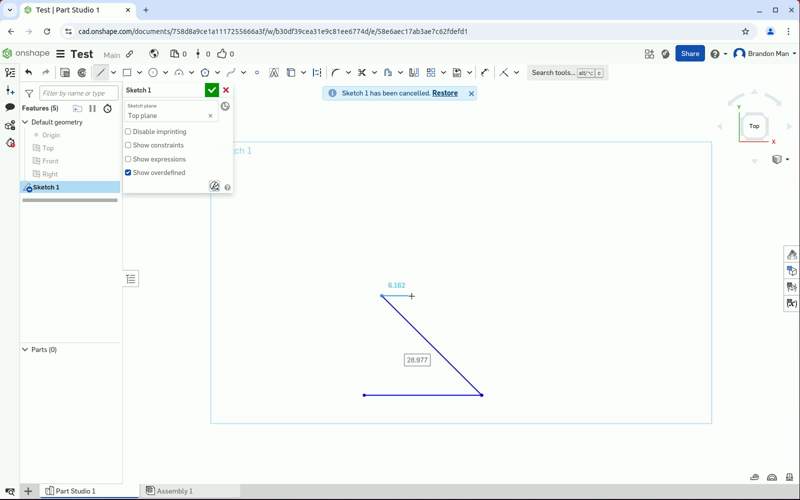
mouse_move(364, 278)
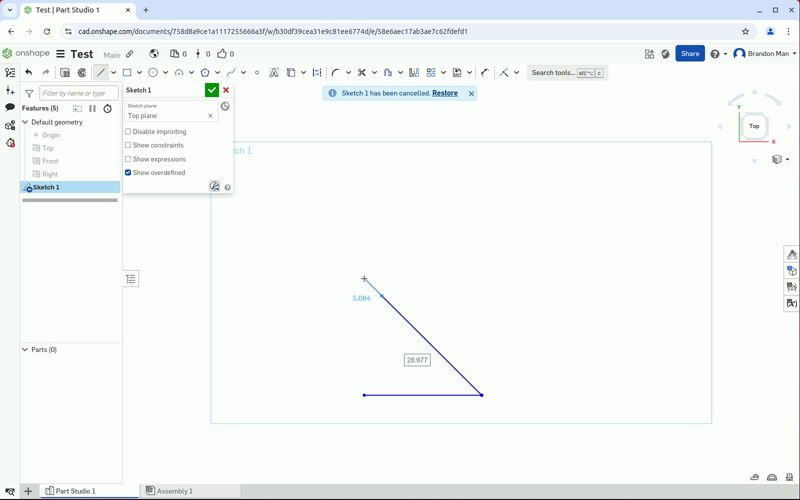
click(364, 278)
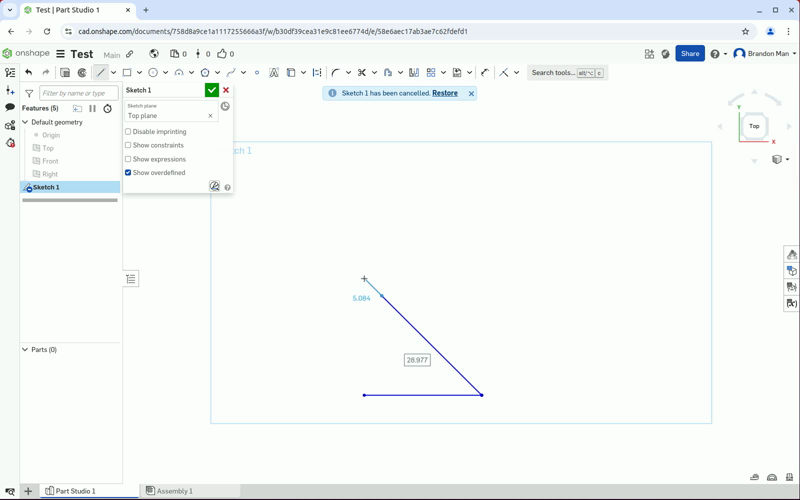
key_up(shift)
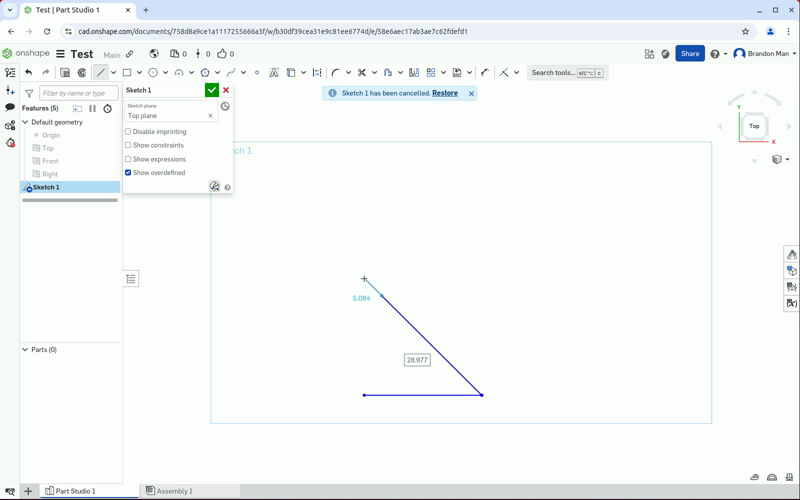
key_down(shift)
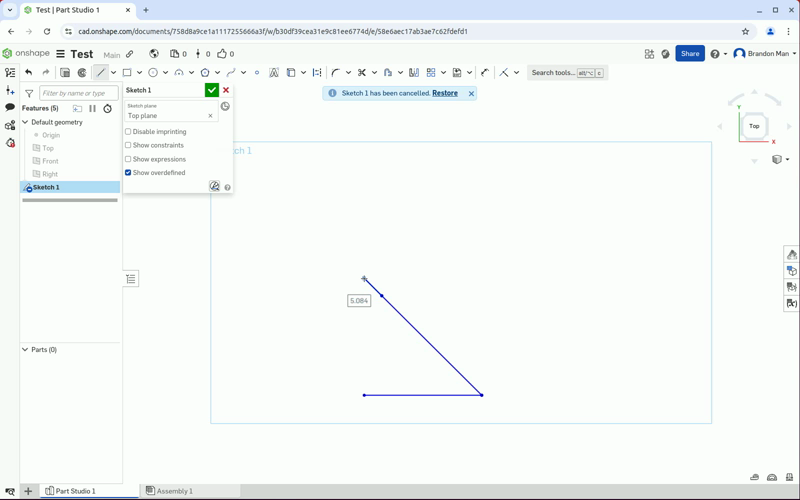
mouse_move(364, 395)
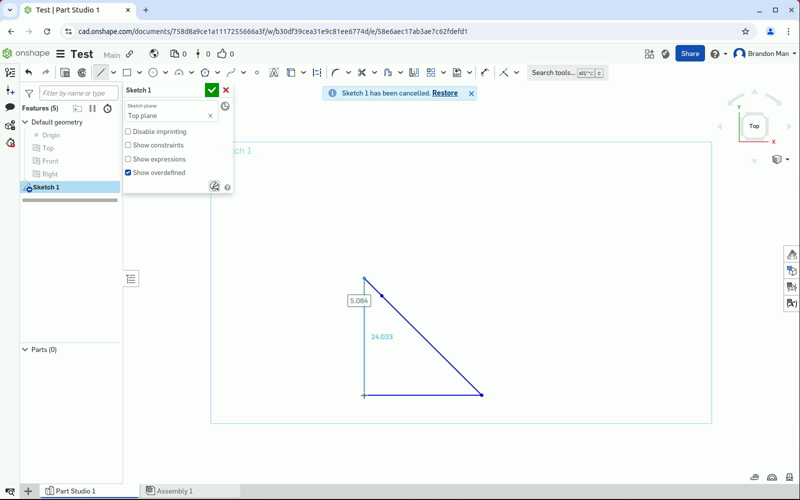
key_up(shift)
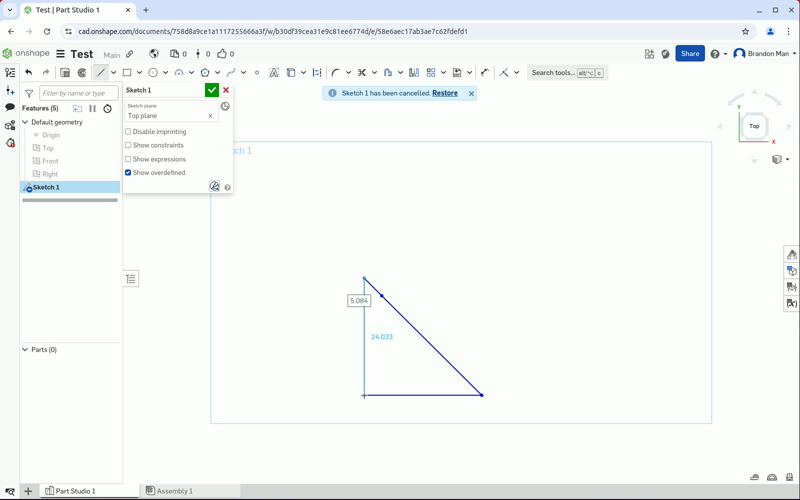
click(364, 395)
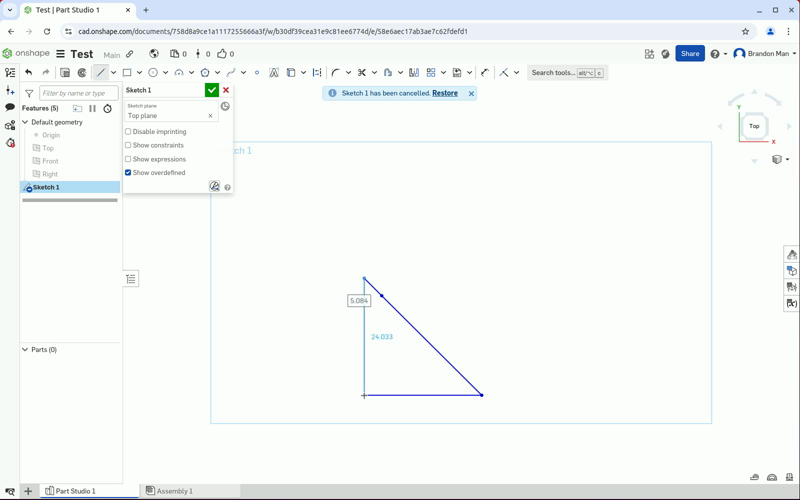
key(esc)
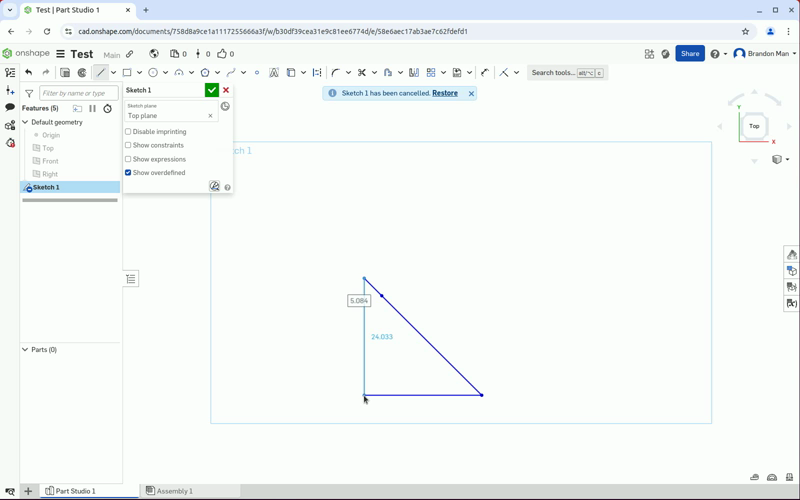
mouse_move(433, 366)
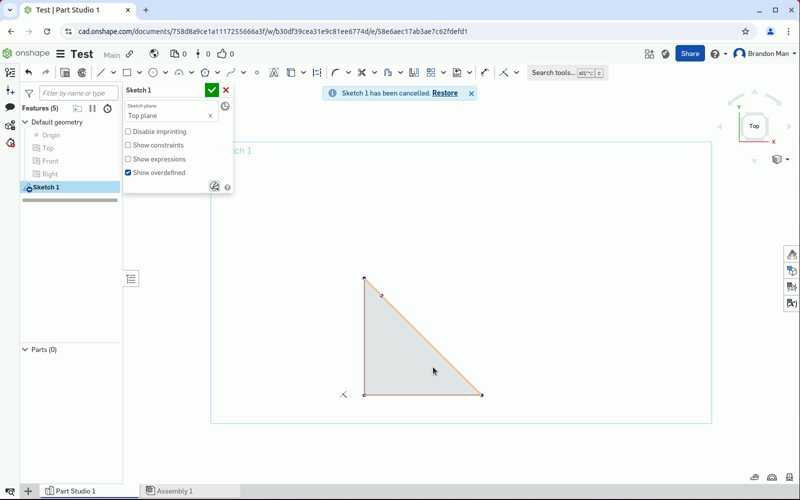
click(433, 366)
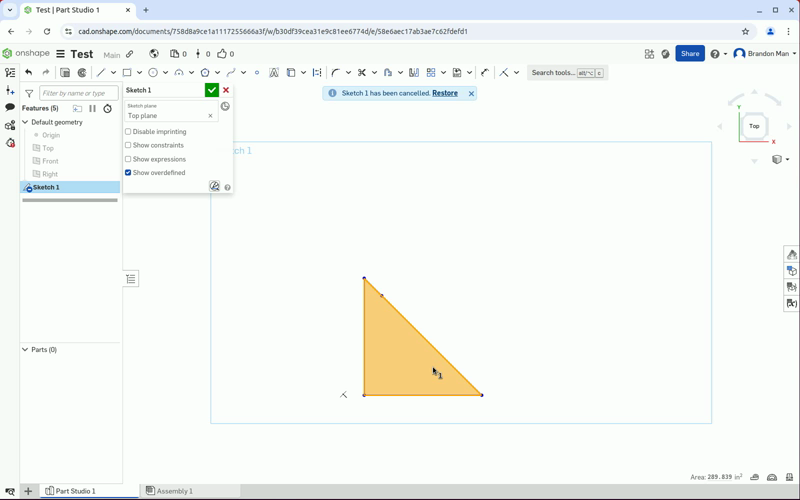
mouse_move(73, 352)
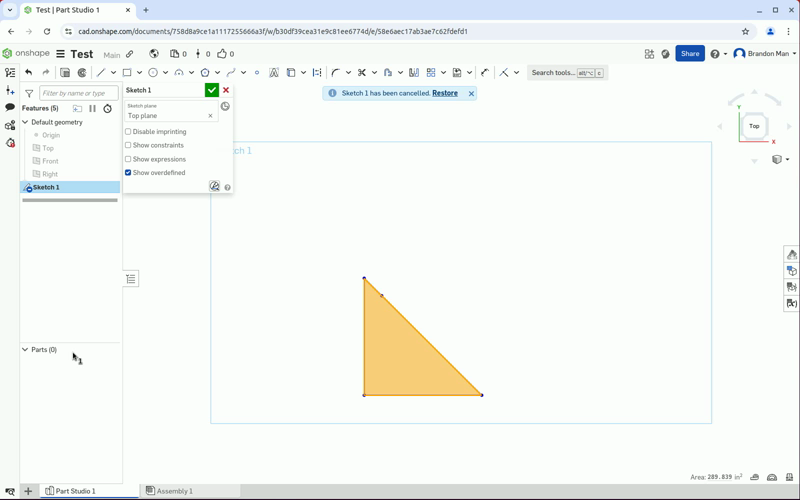
key(shift+y)
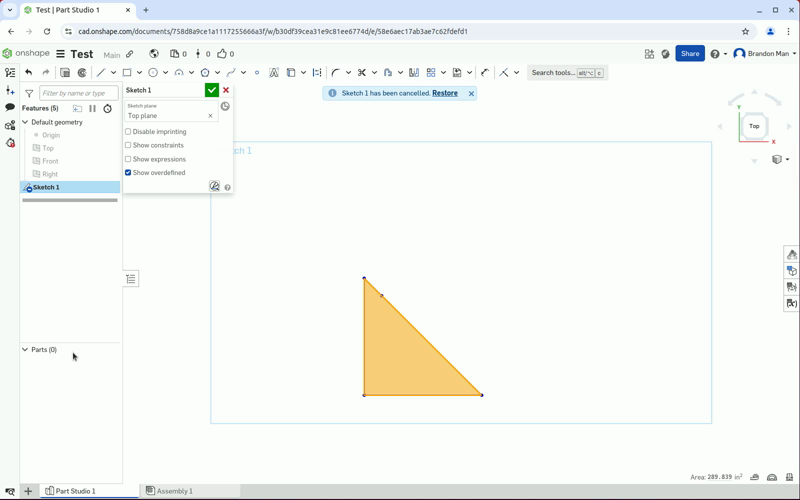
key(shift+e)
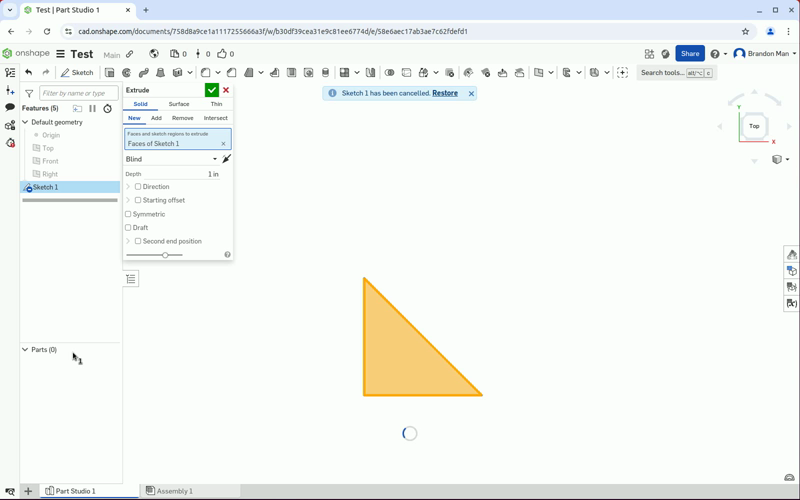
mouse_move(143, 106)
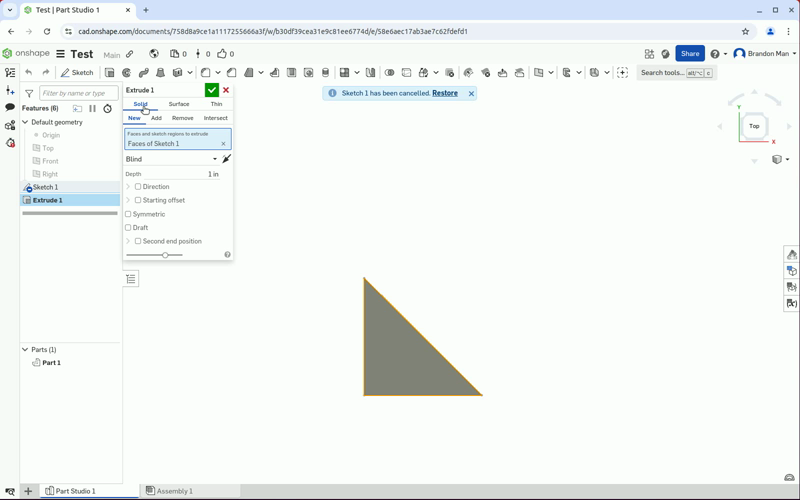
click(143, 106)
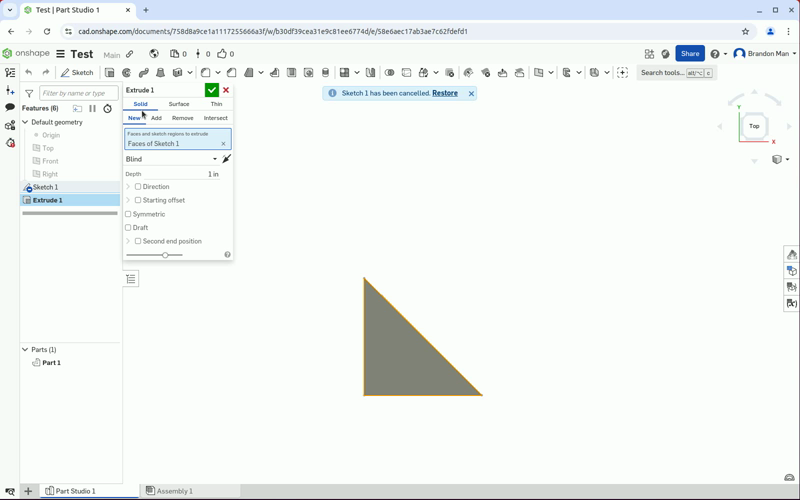
mouse_move(137, 120)
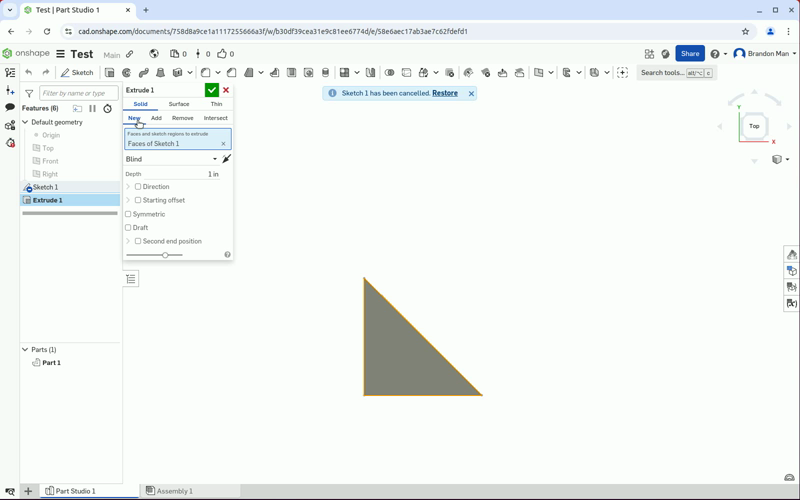
click(137, 120)
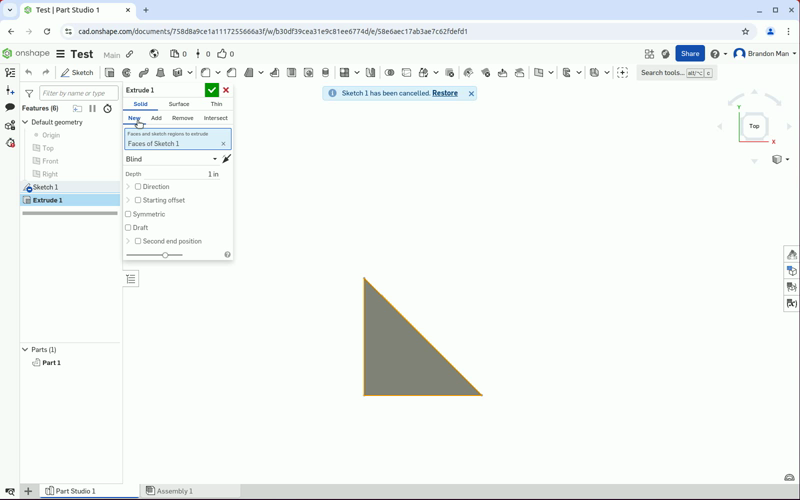
key(tab, 4)
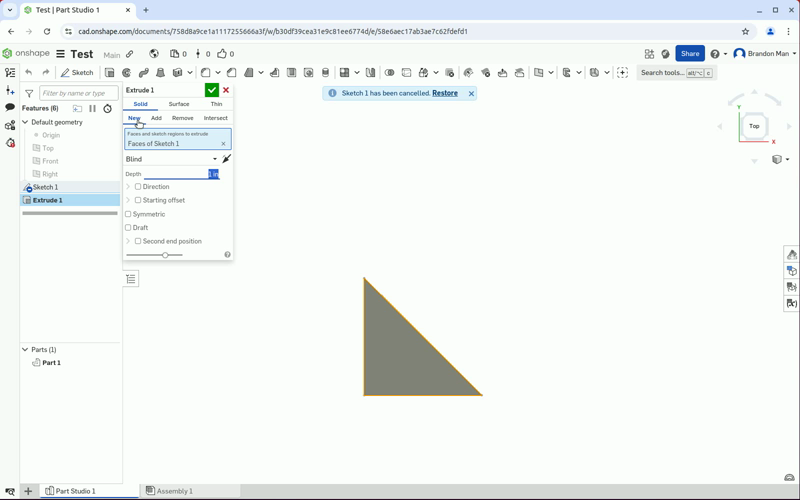
text(2.889)
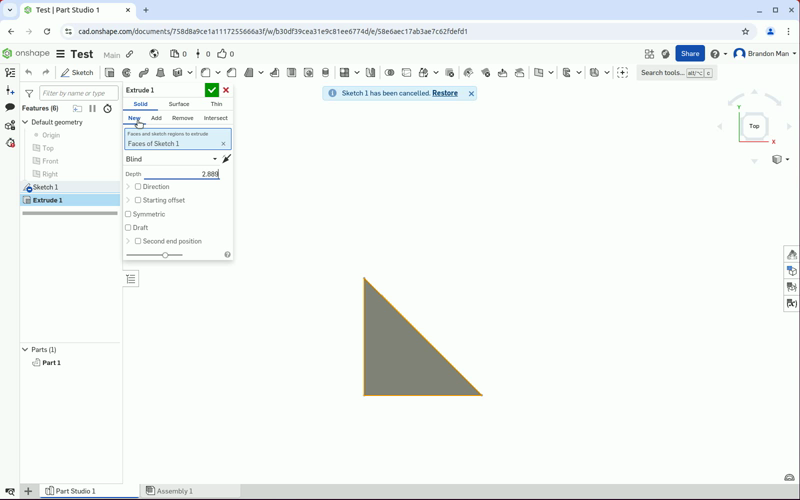
key(enter)
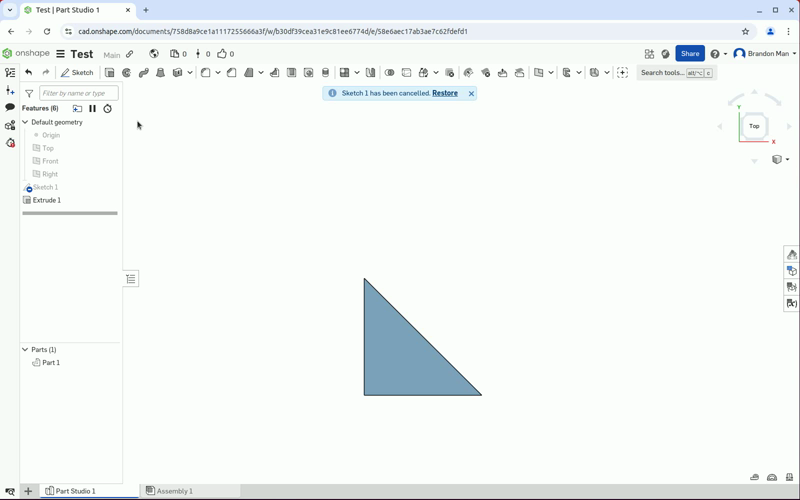
key(shift+h)
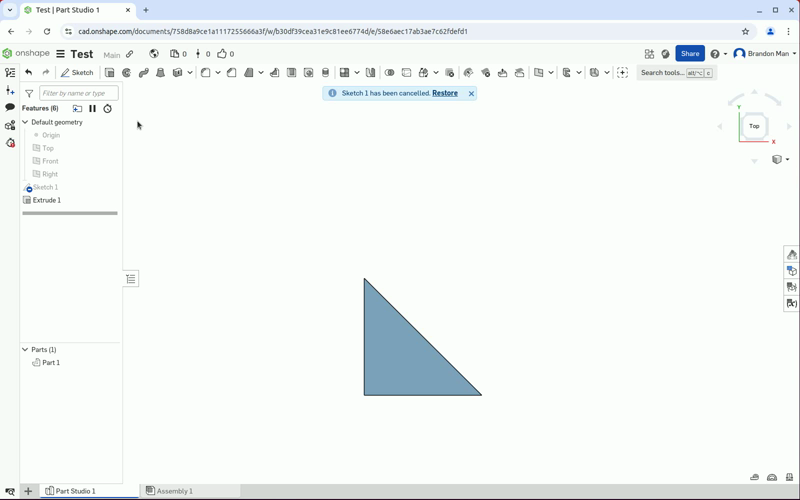
key(shift+h)
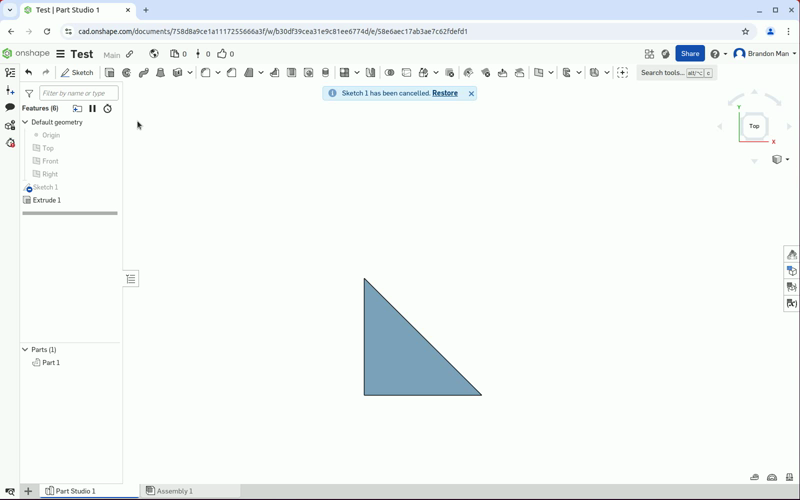
mouse_move(73, 189)
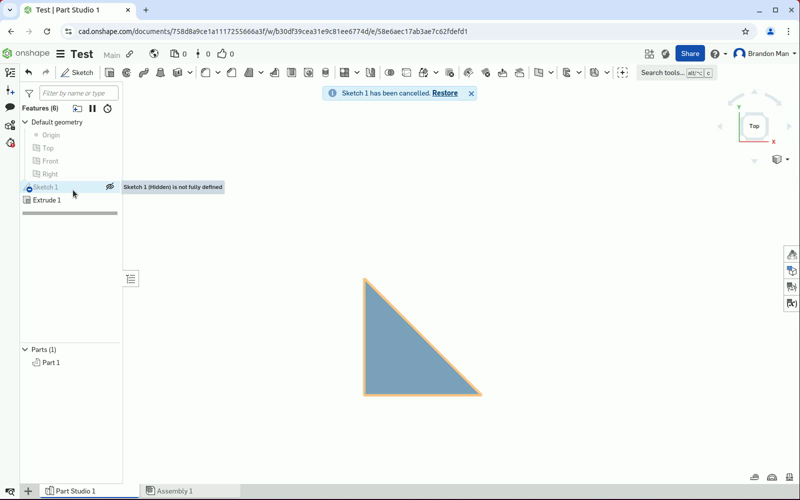
click(73, 189)
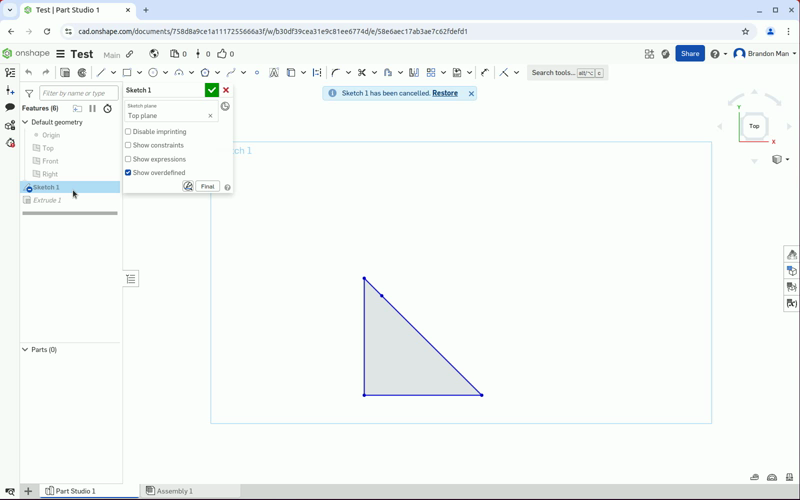
mouse_move(229, 92)
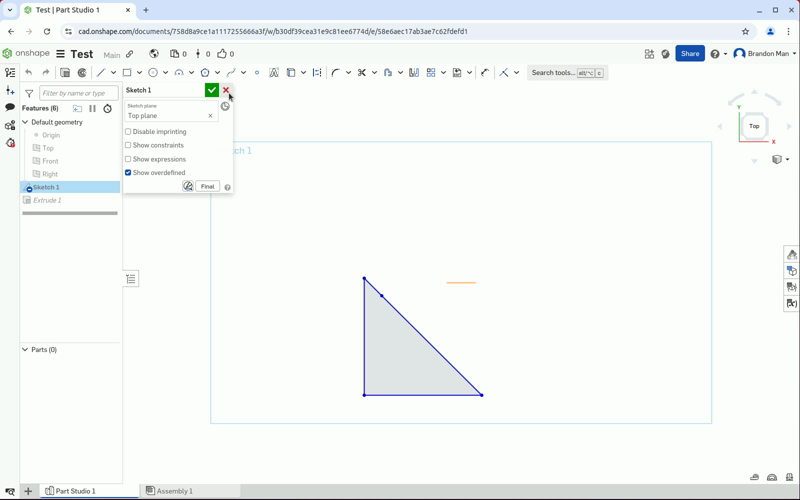
click(229, 92)
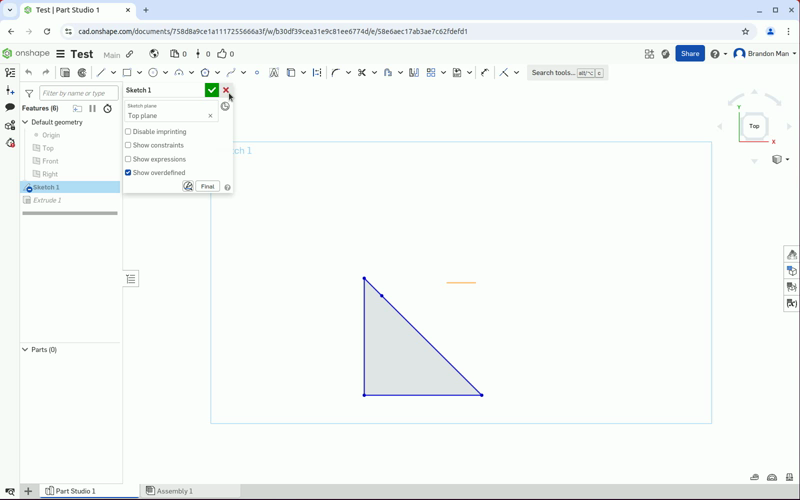
key(shift+s)
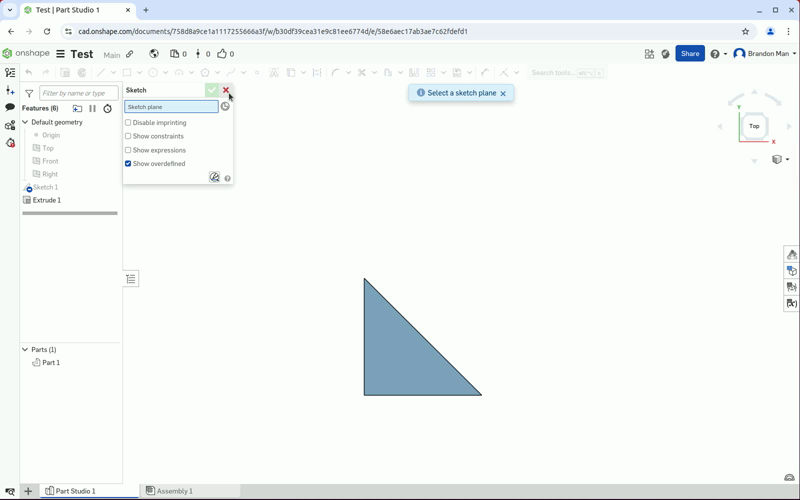
mouse_move(73, 150)
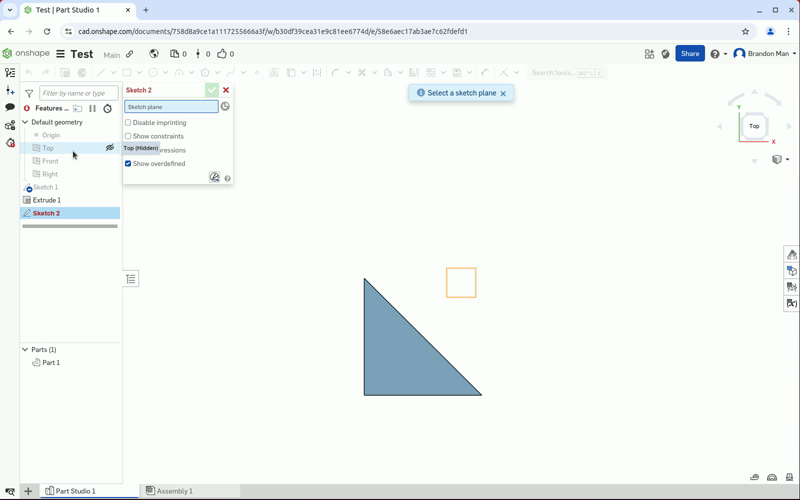
click(73, 150)
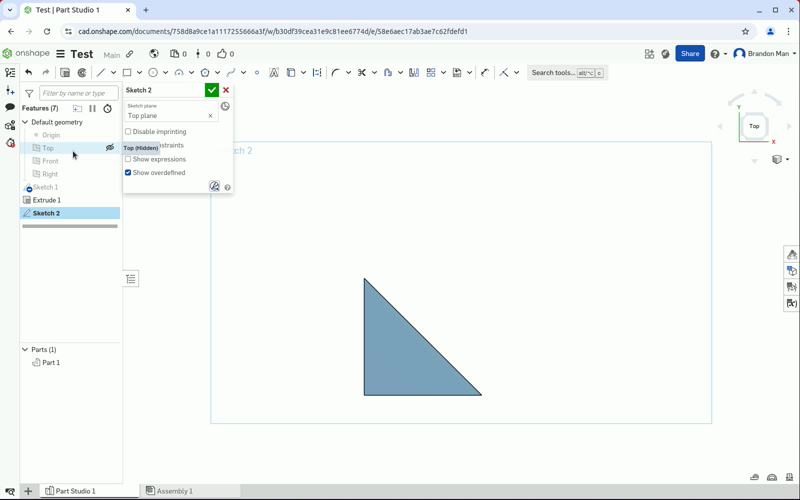
mouse_move(73, 352)
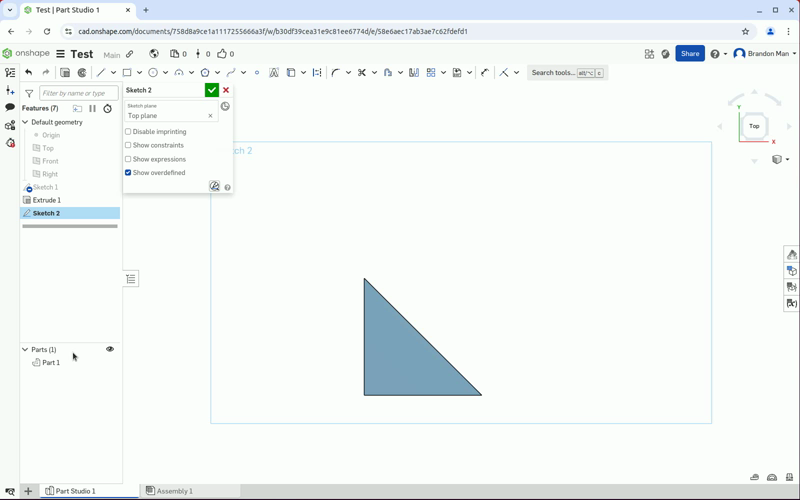
key(y)
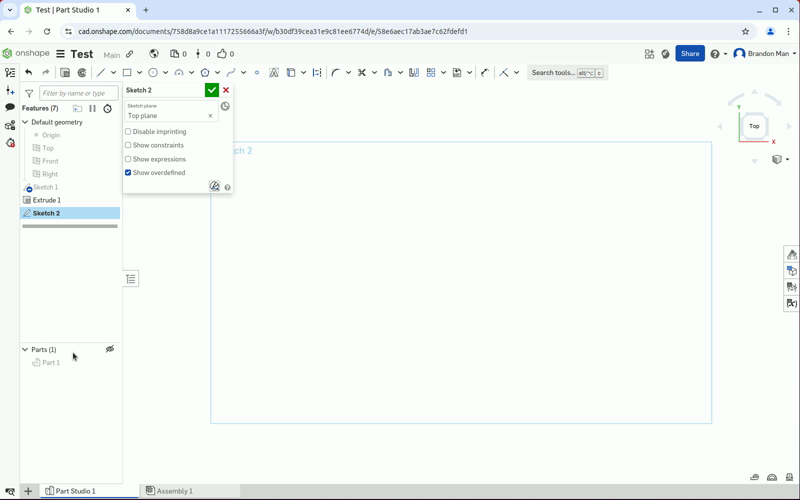
key(l)
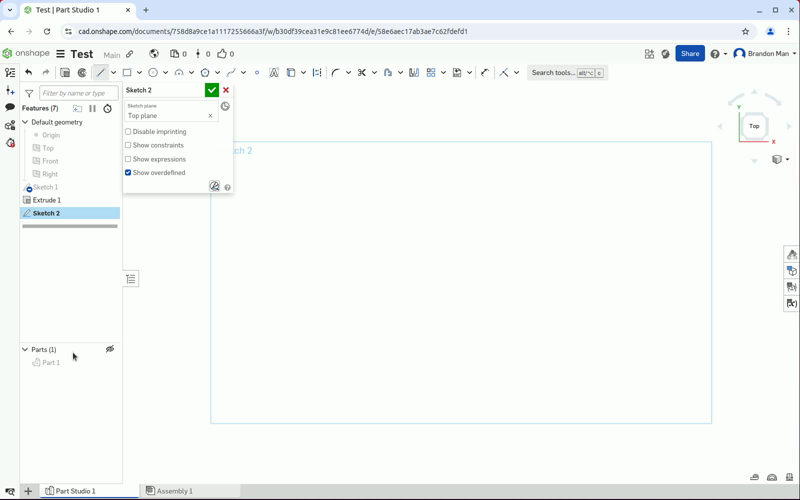
key_down(shift)
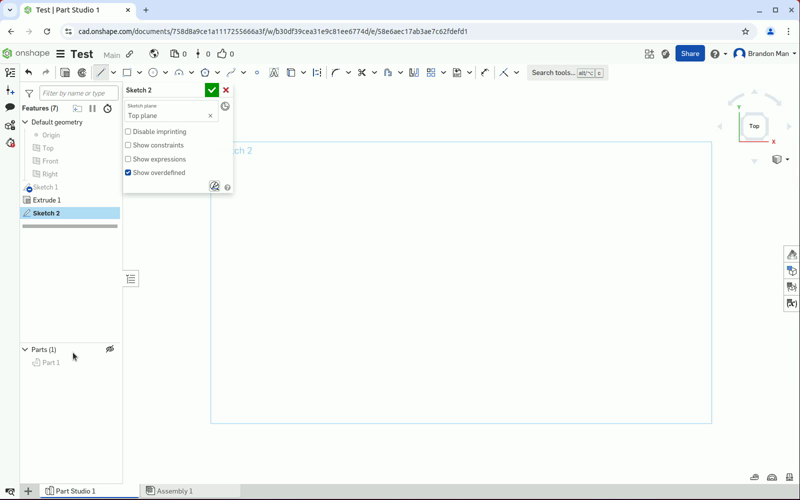
mouse_move(364, 278)
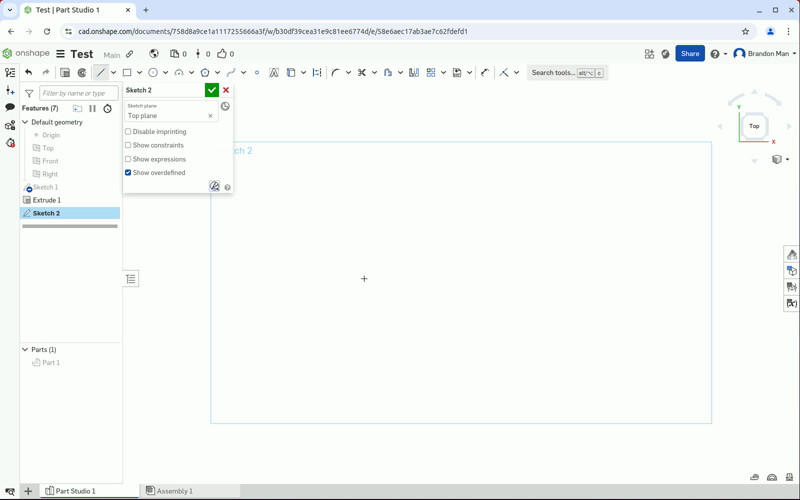
click(364, 278)
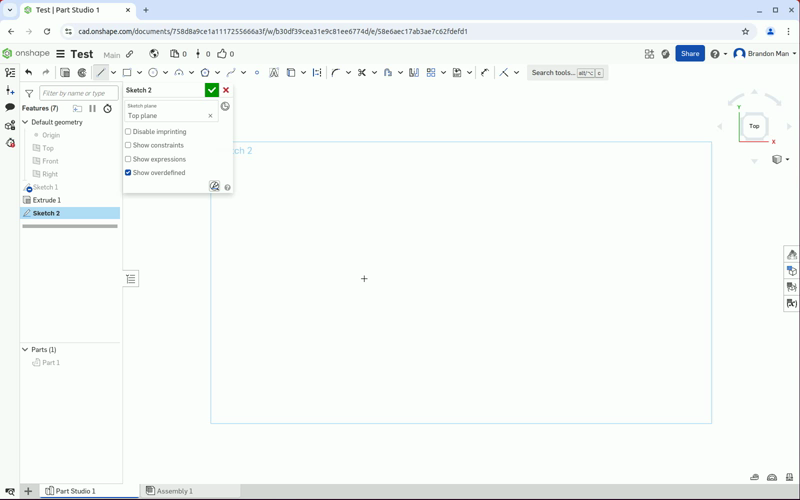
key_up(shift)
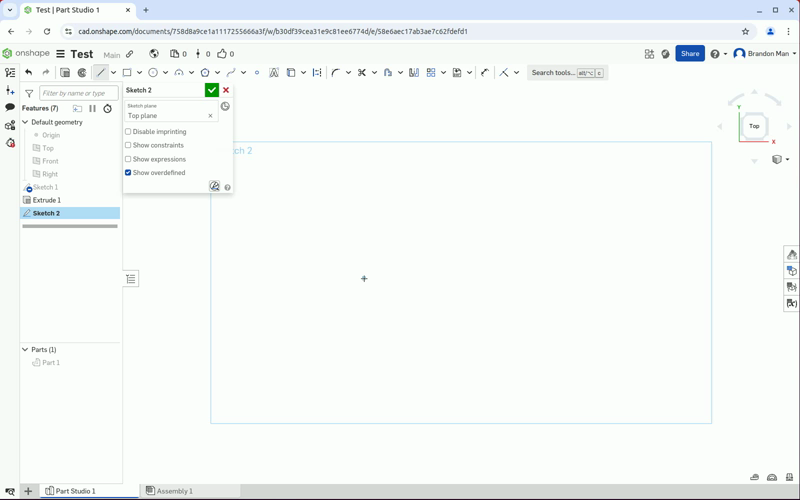
key_down(shift)
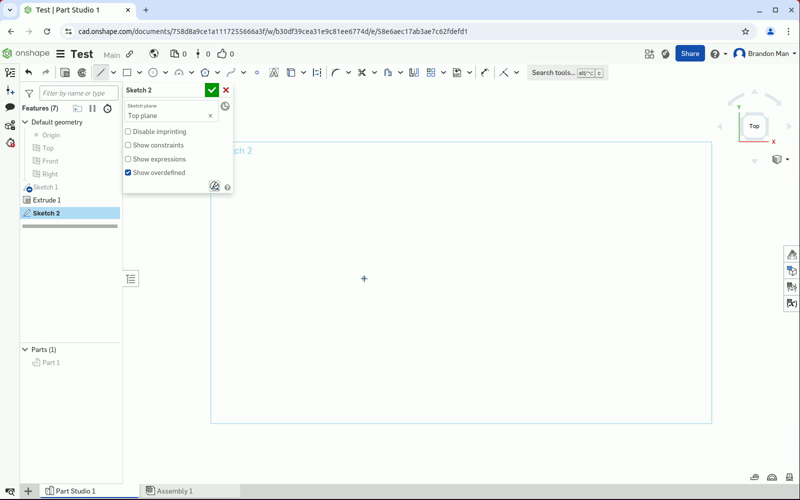
mouse_move(394, 278)
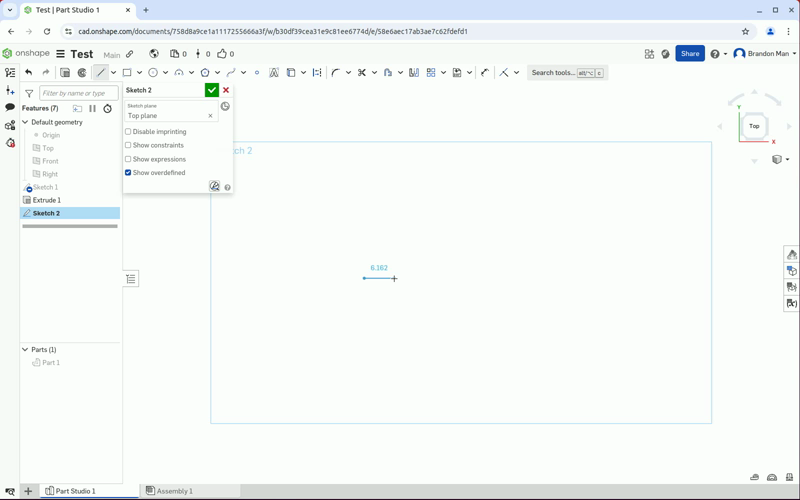
mouse_move(382, 296)
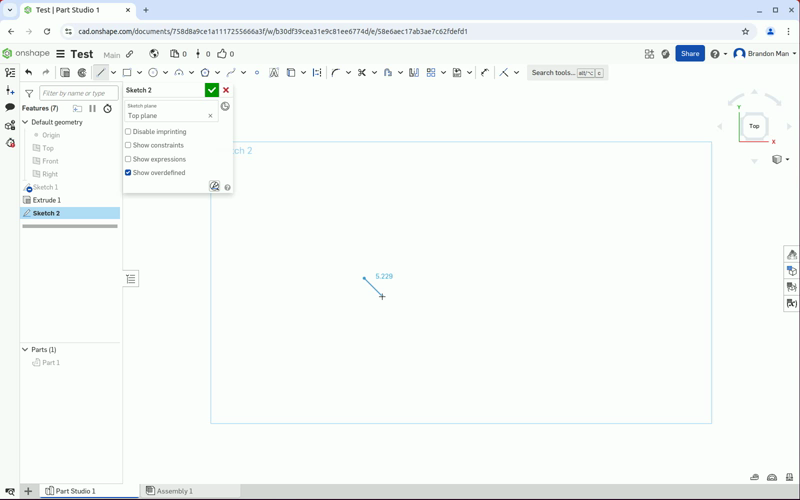
click(382, 296)
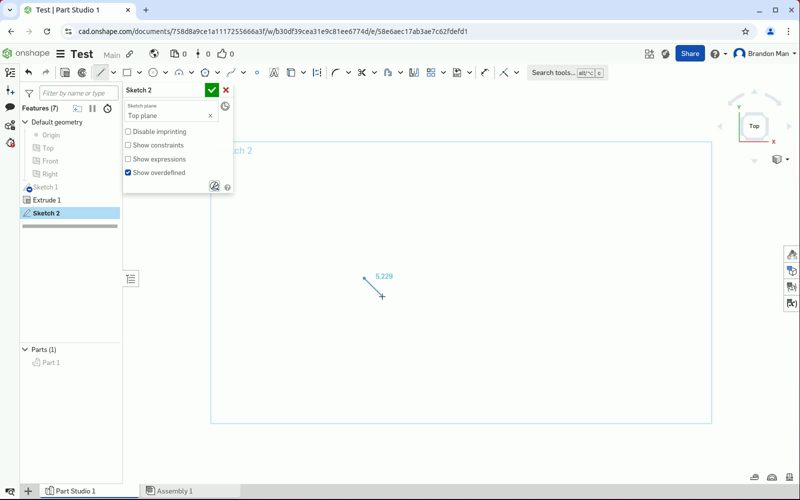
key_up(shift)
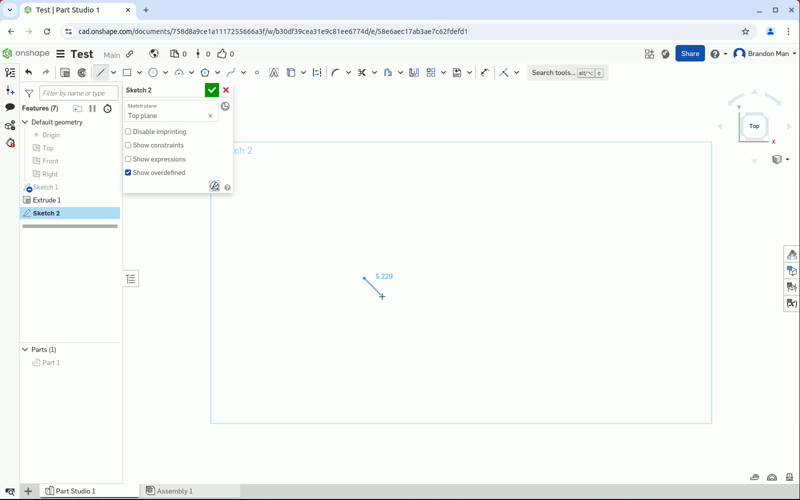
key_down(shift)
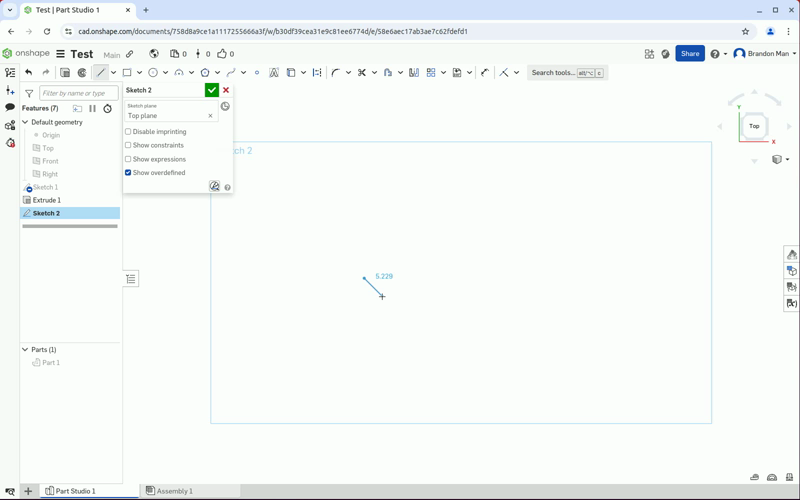
mouse_move(412, 296)
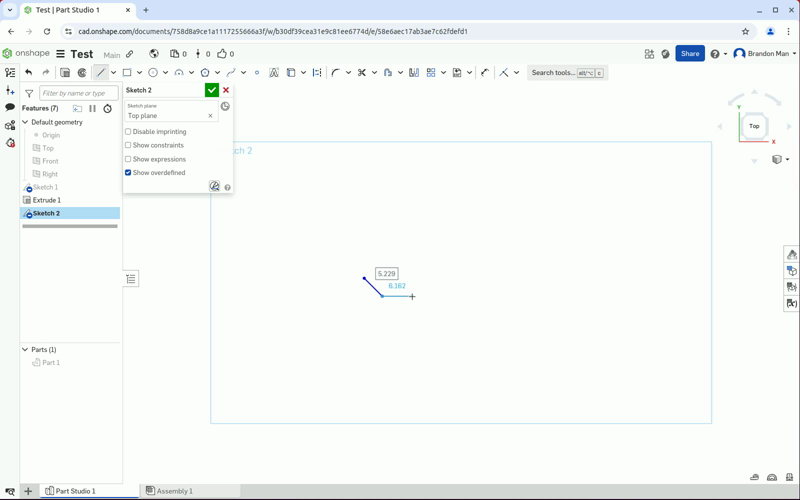
mouse_move(400, 278)
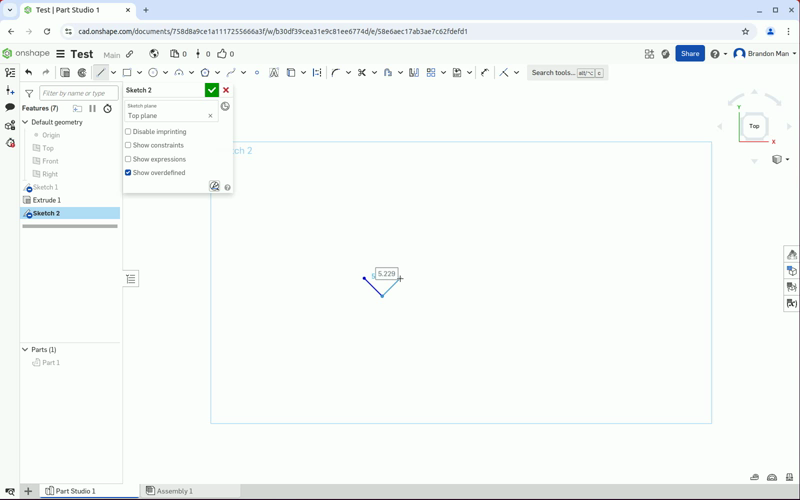
click(400, 278)
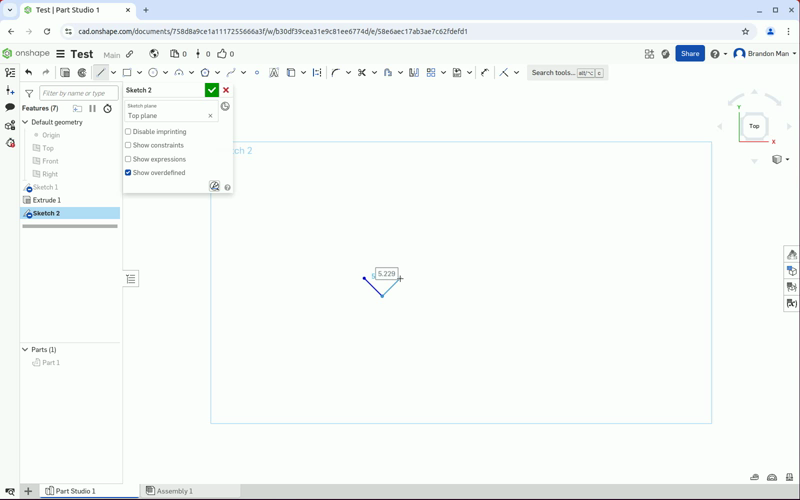
key_up(shift)
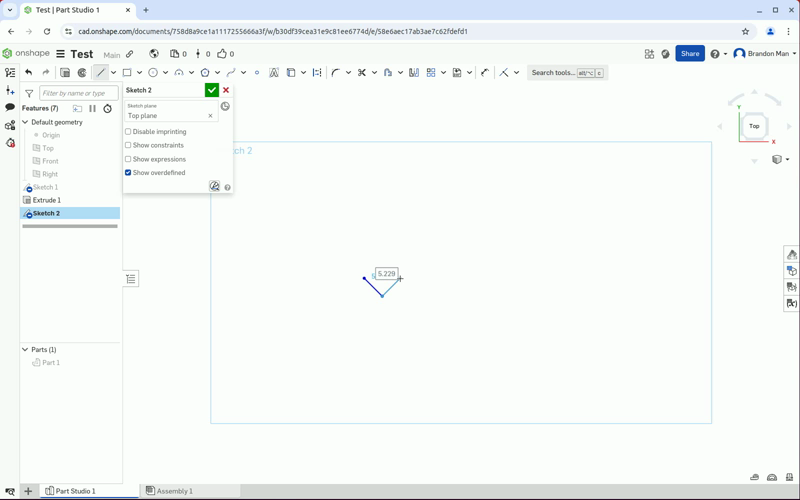
mouse_move(430, 278)
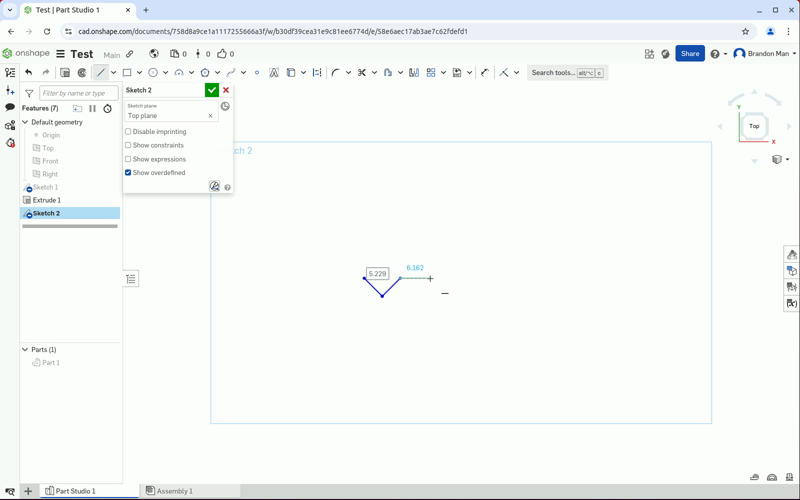
key_down(shift)
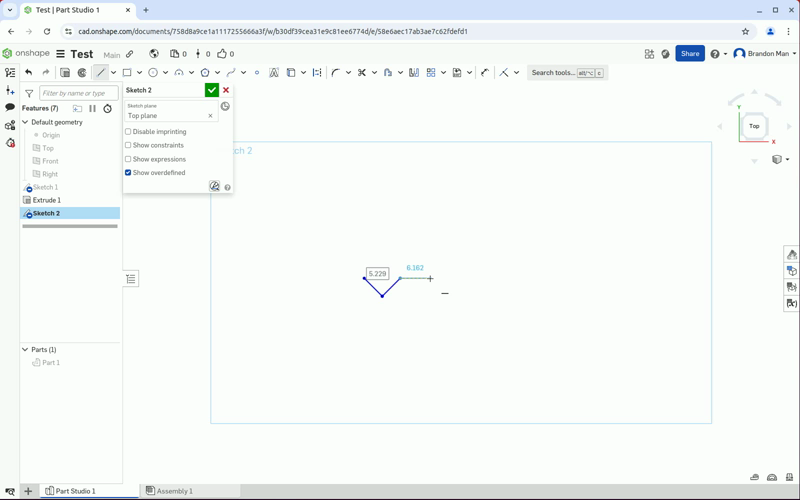
mouse_move(364, 278)
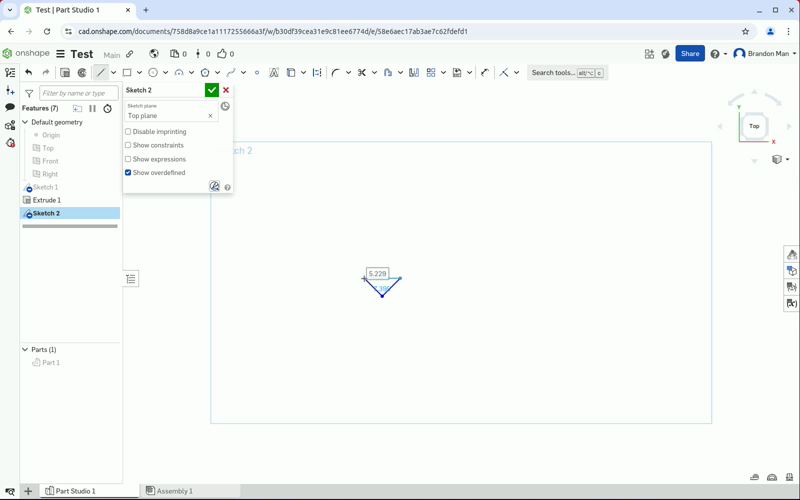
key_up(shift)
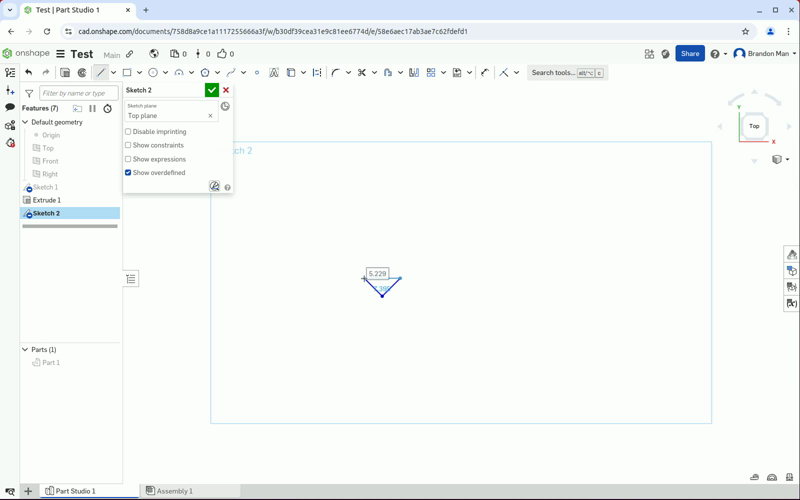
click(364, 278)
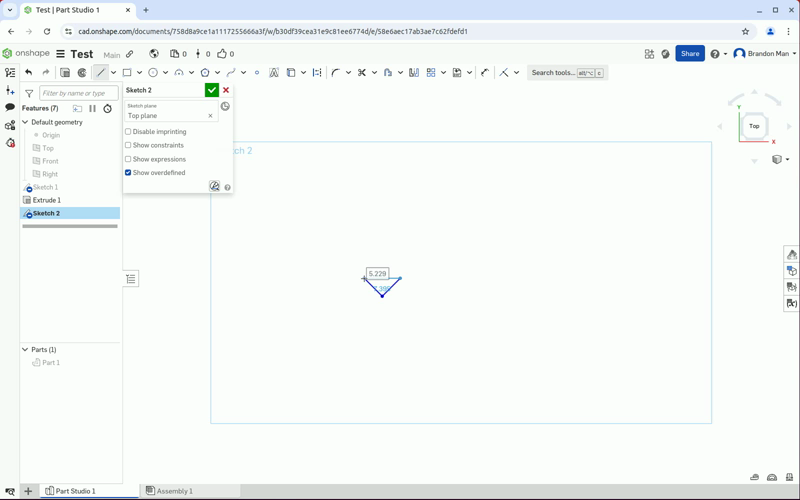
key(esc)
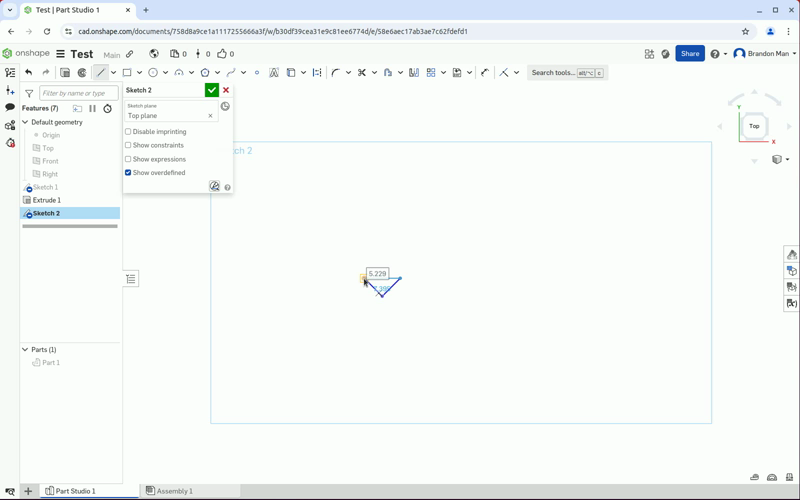
mouse_move(388, 284)
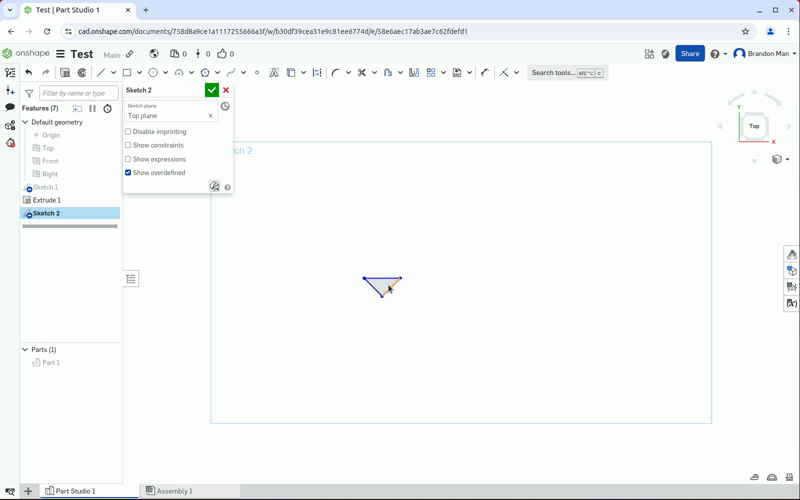
scroll(6)
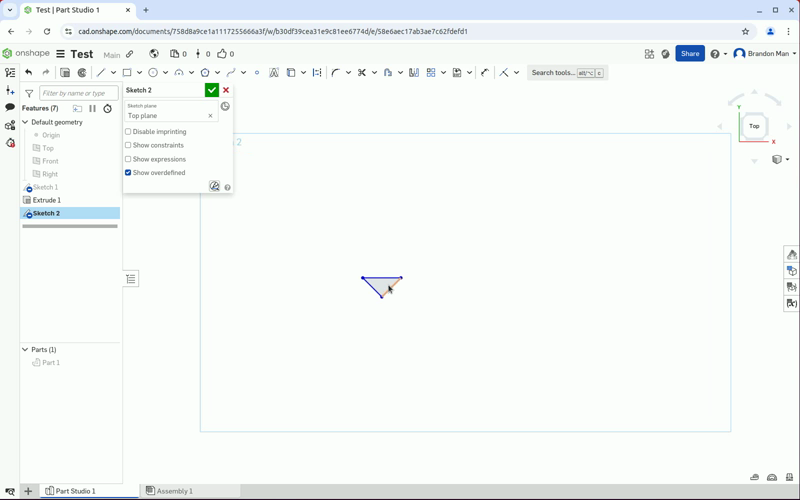
scroll(6)
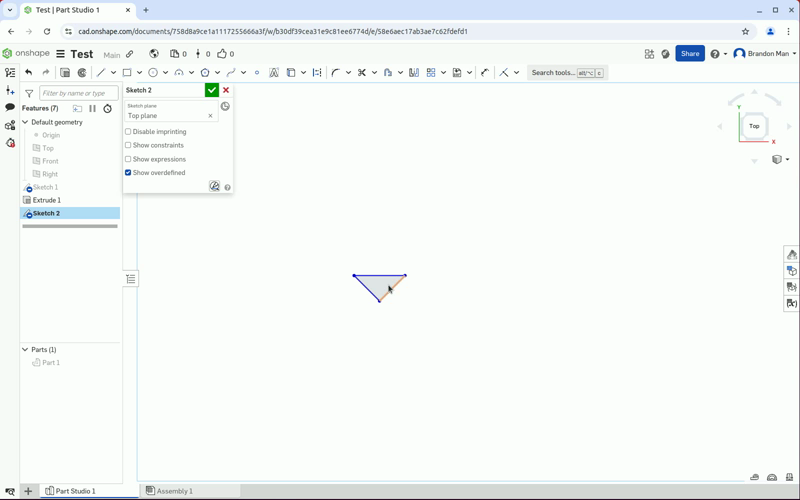
scroll(6)
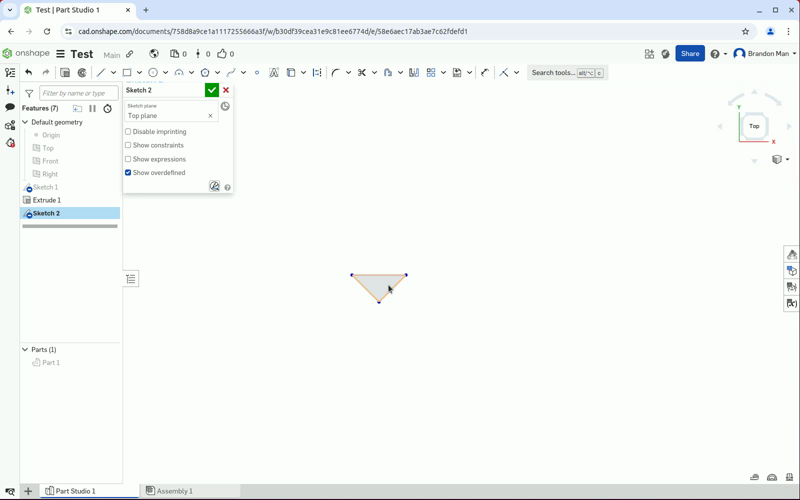
scroll(6)
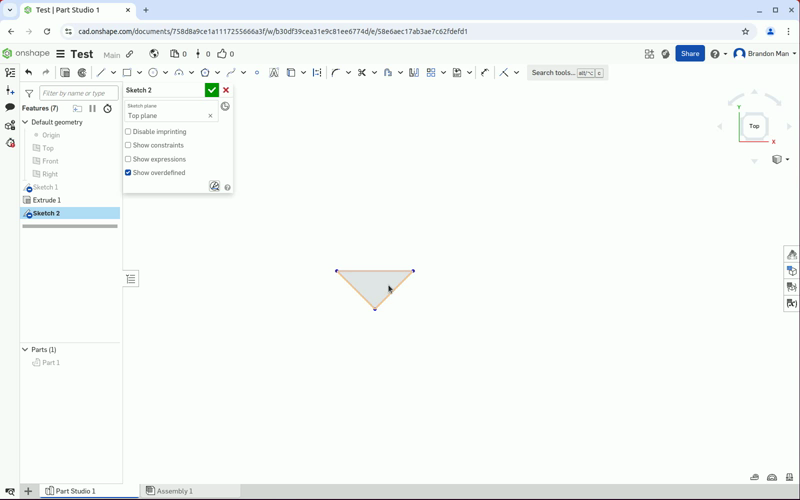
scroll(6)
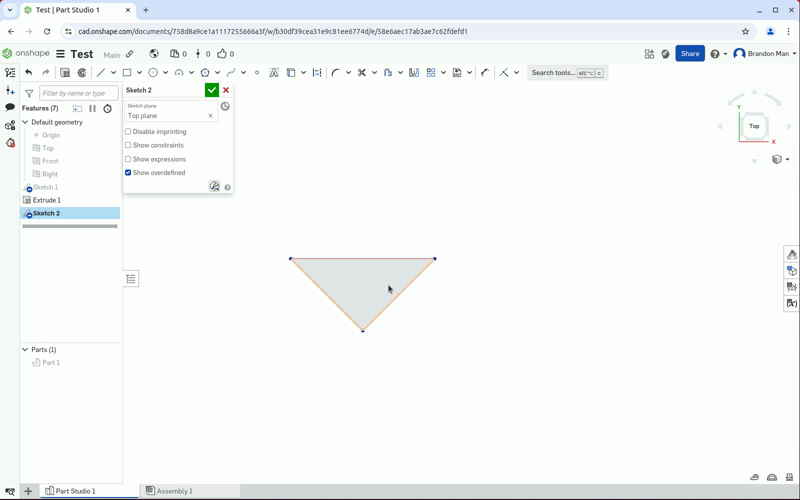
scroll(6)
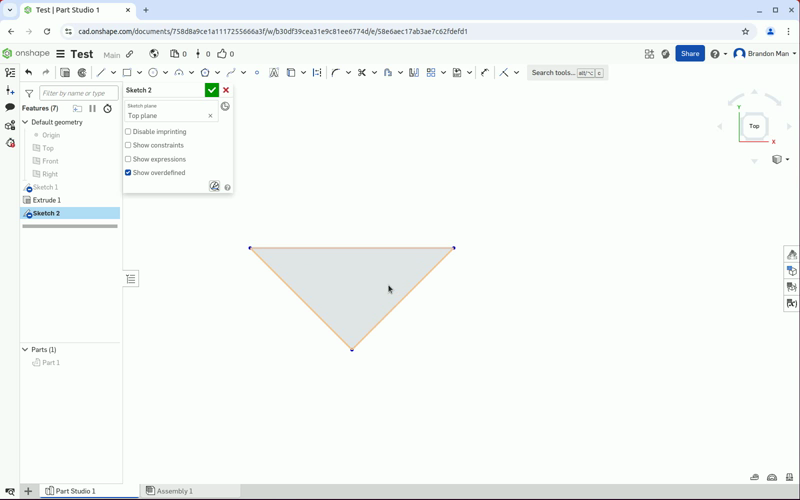
scroll(6)
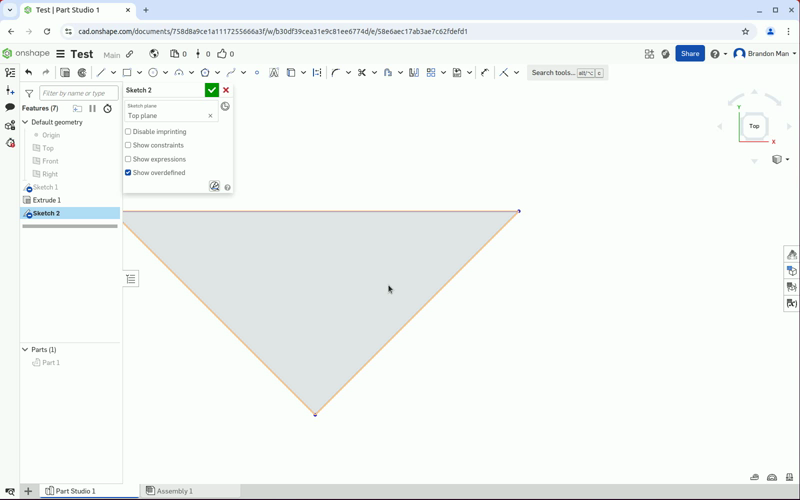
click(388, 284)
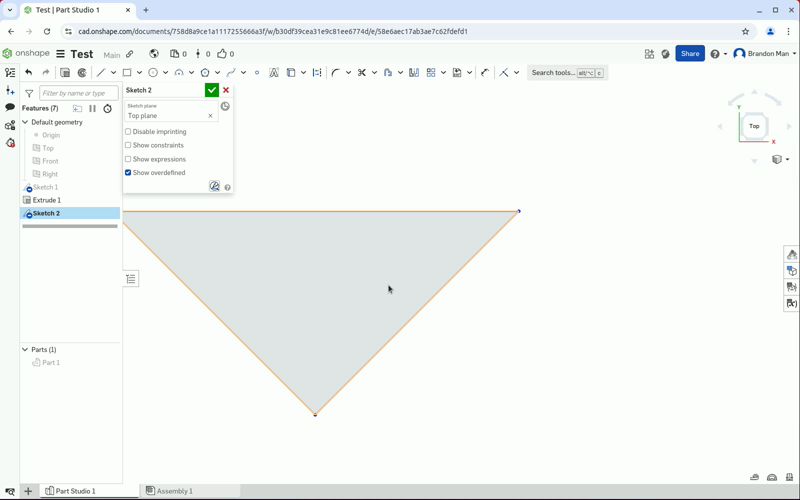
scroll(-6)
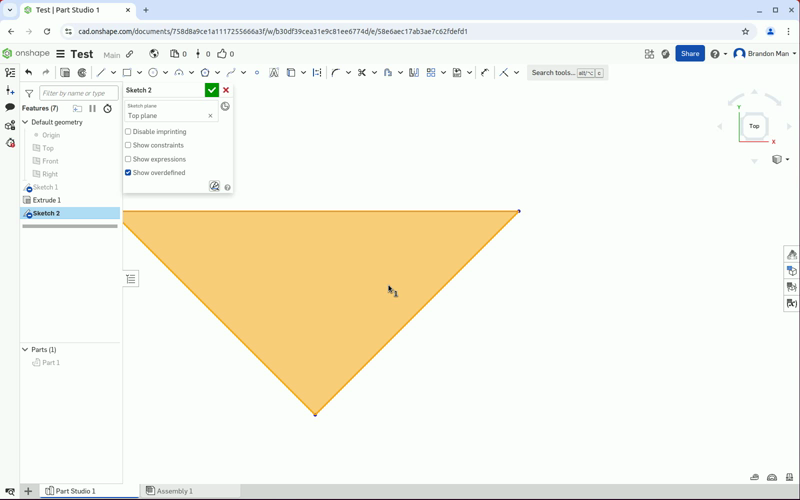
scroll(-6)
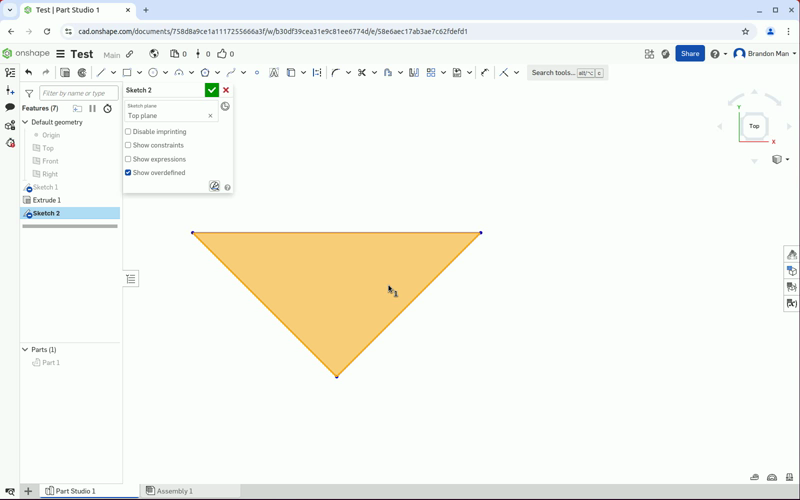
scroll(-6)
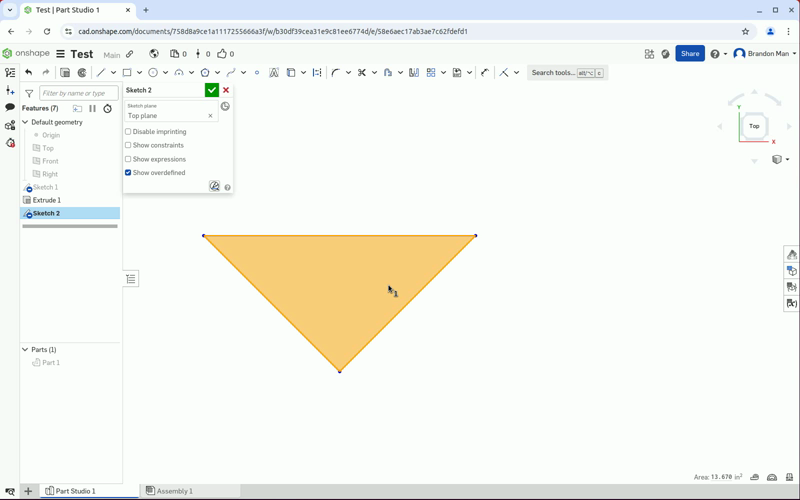
scroll(-6)
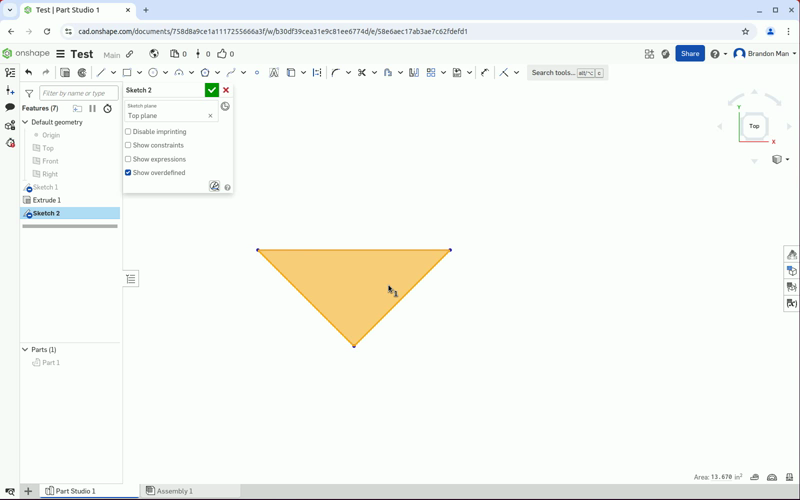
scroll(-6)
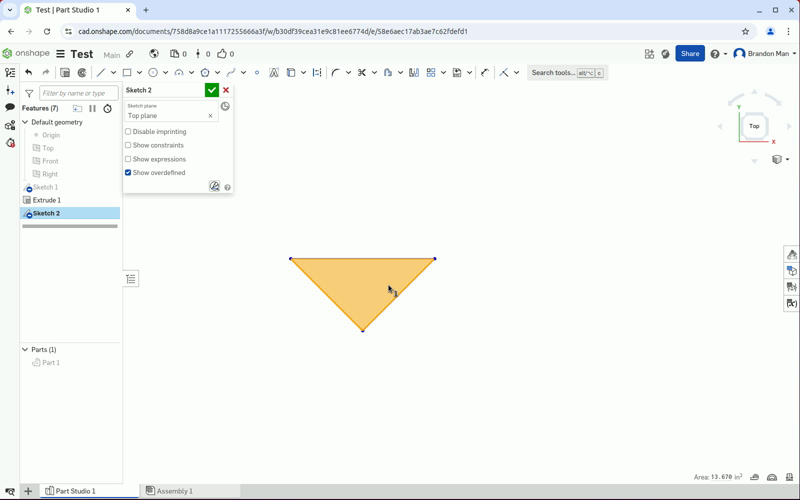
scroll(-6)
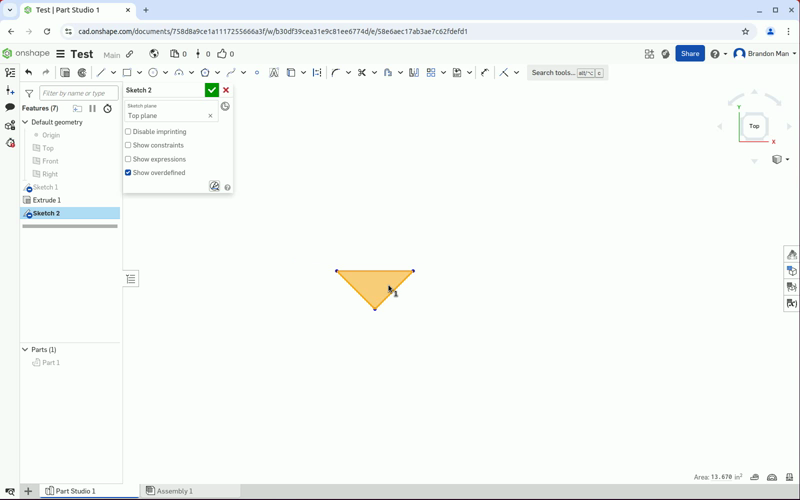
scroll(-6)
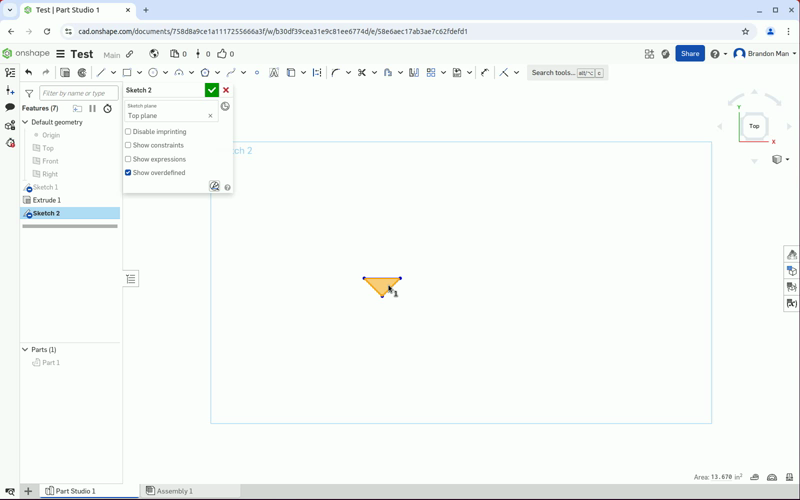
mouse_move(73, 352)
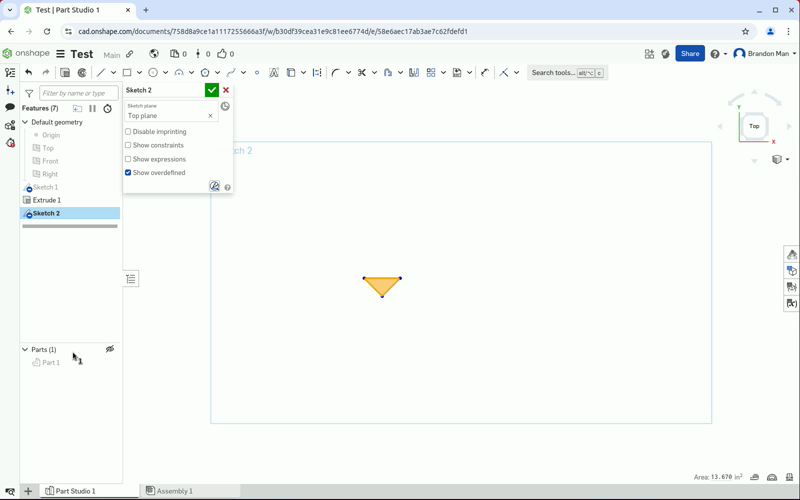
key(shift+y)
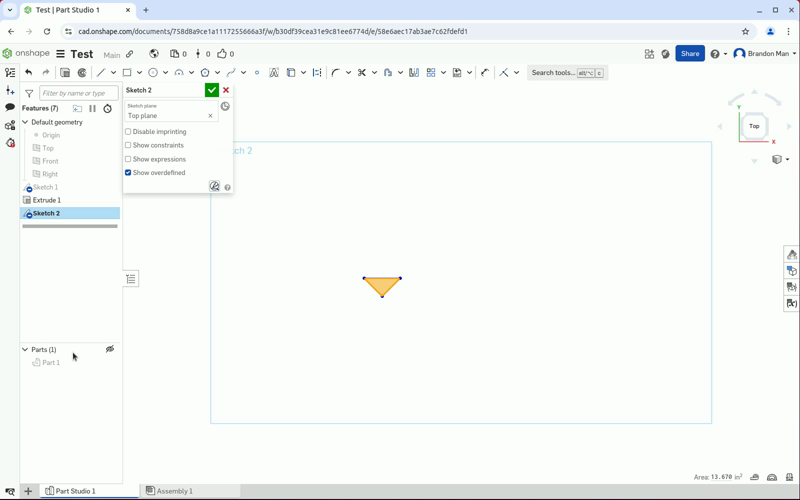
key(shift+e)
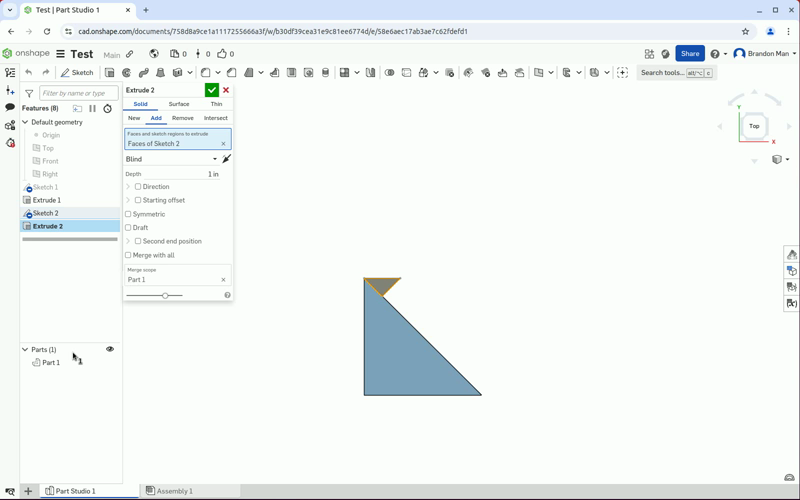
mouse_move(143, 106)
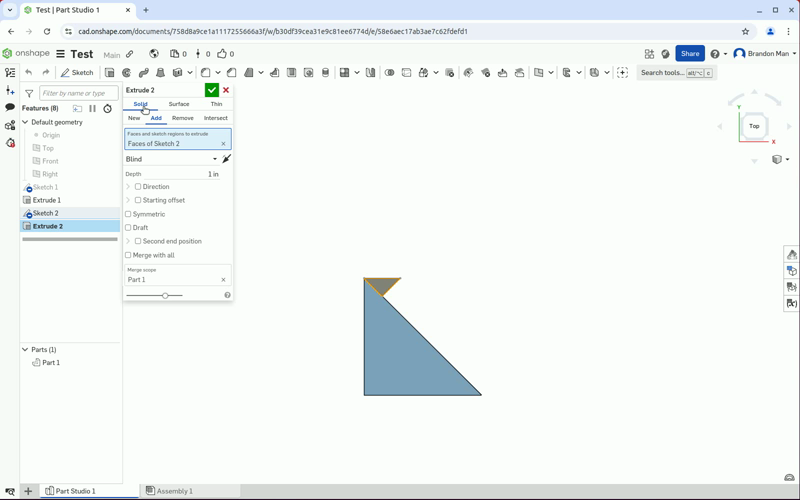
click(143, 106)
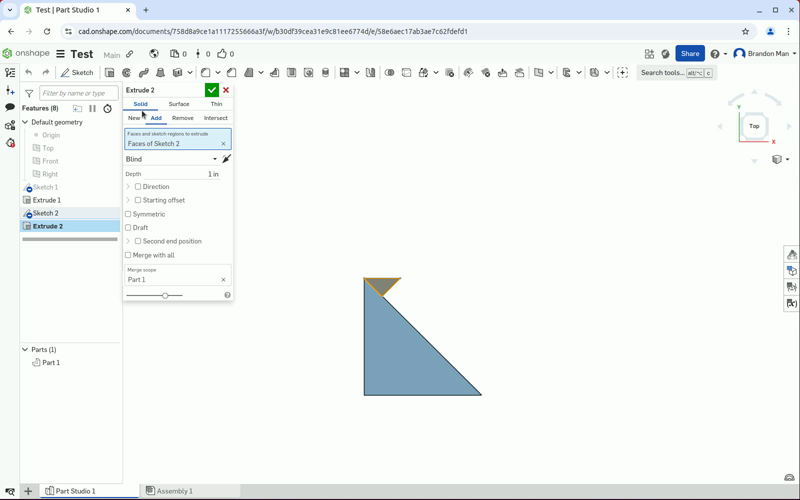
mouse_move(137, 120)
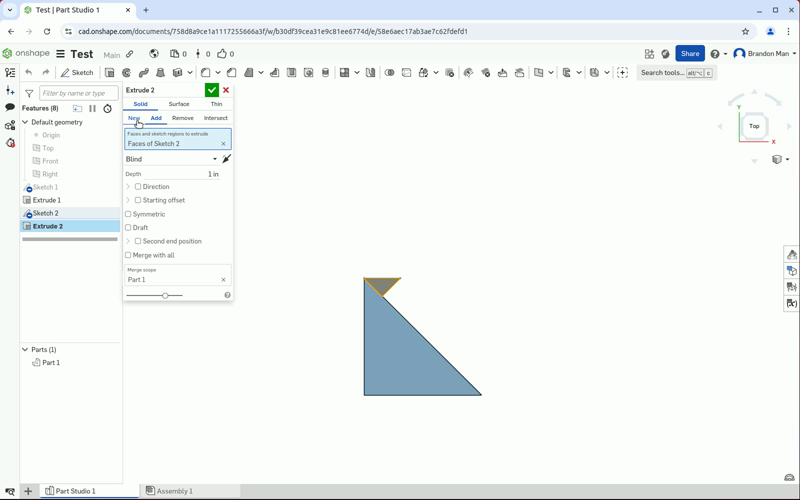
click(137, 120)
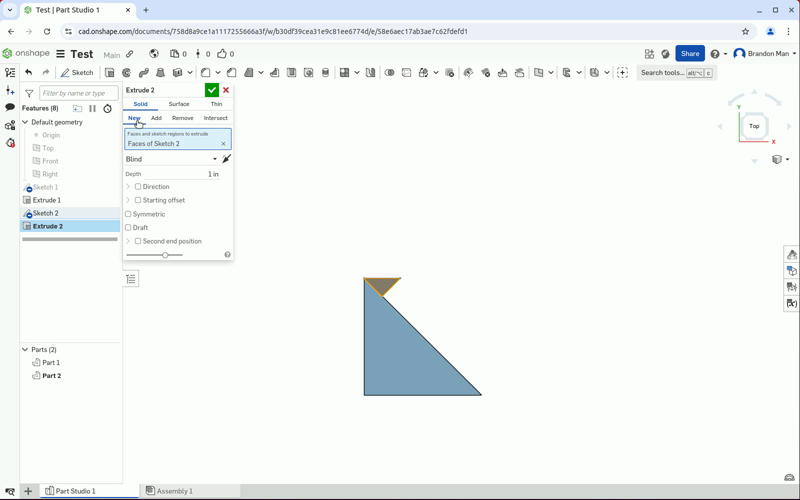
key(tab, 4)
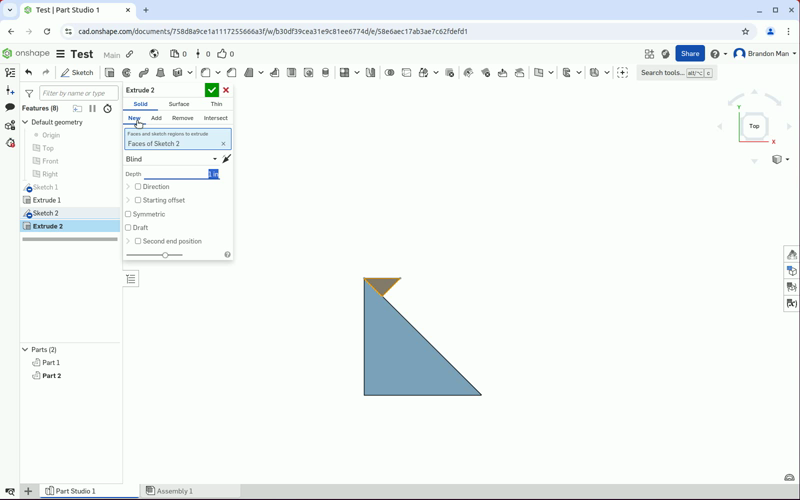
text(2.889)
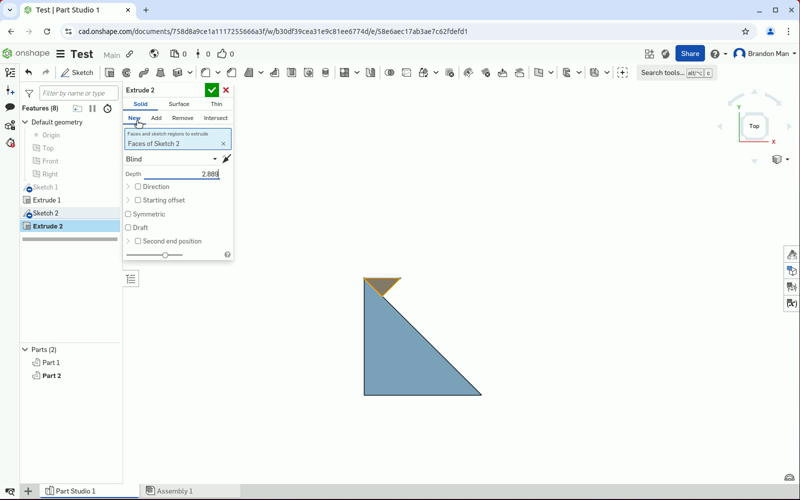
key(enter)
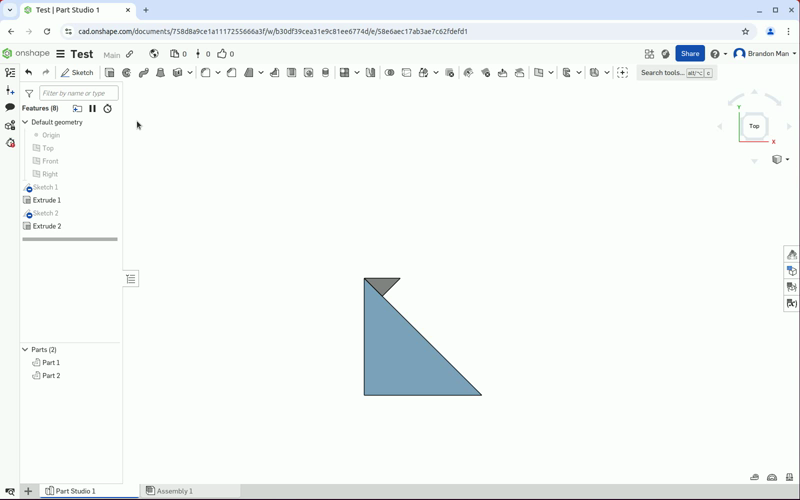
key(shift+h)
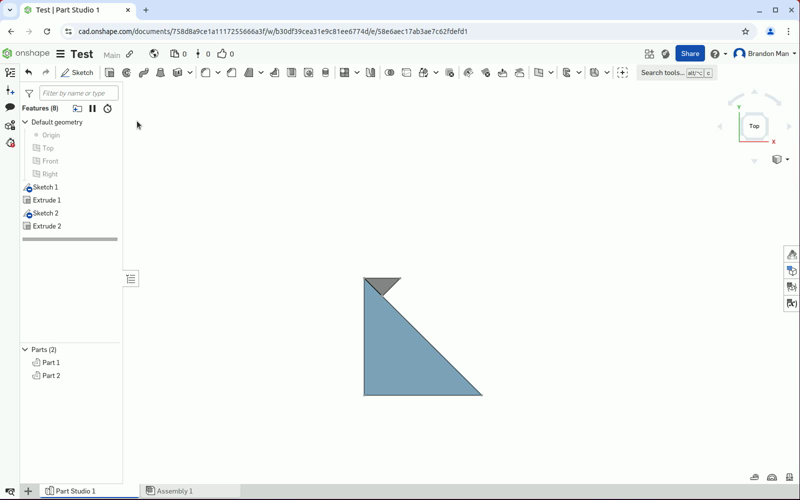
key(shift+h)
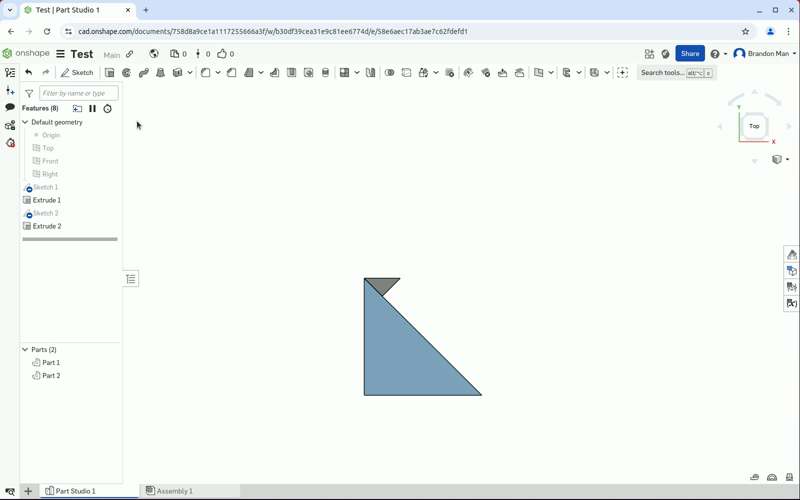
mouse_move(73, 189)
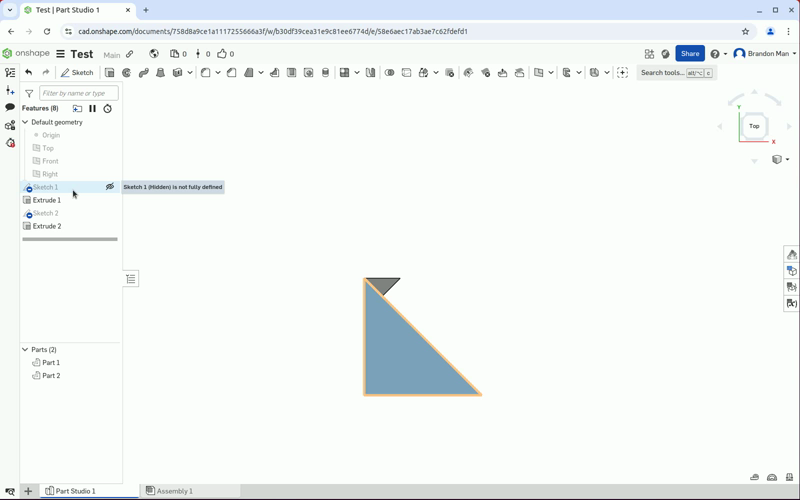
click(73, 189)
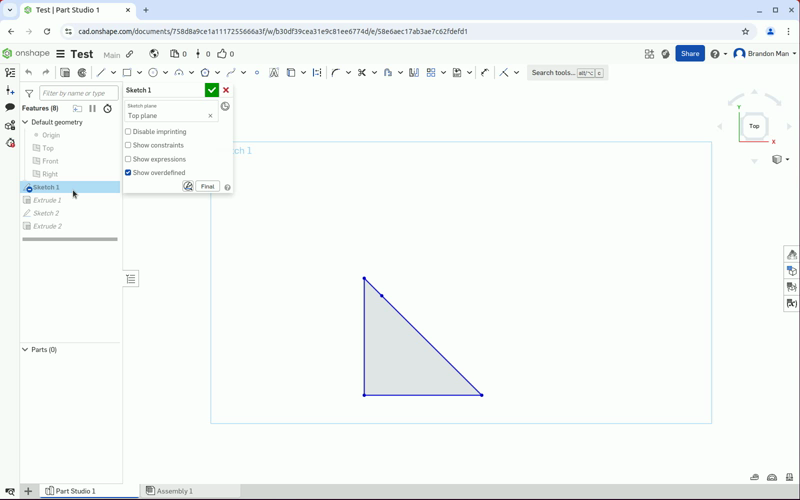
mouse_move(229, 92)
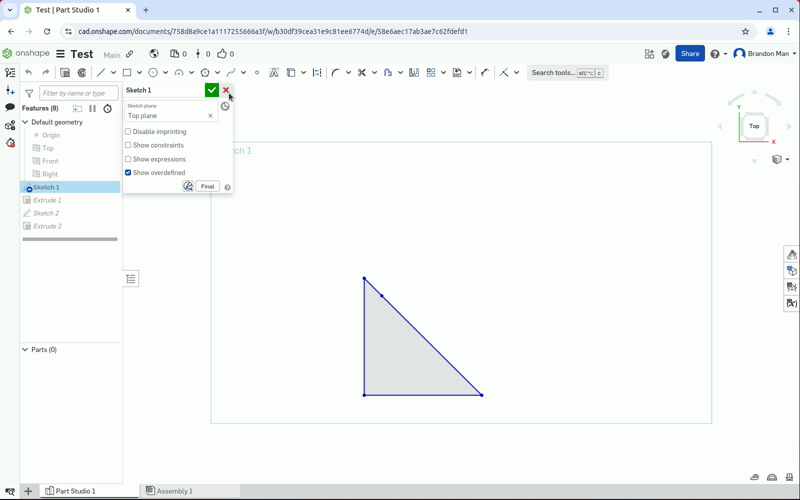
click(229, 92)
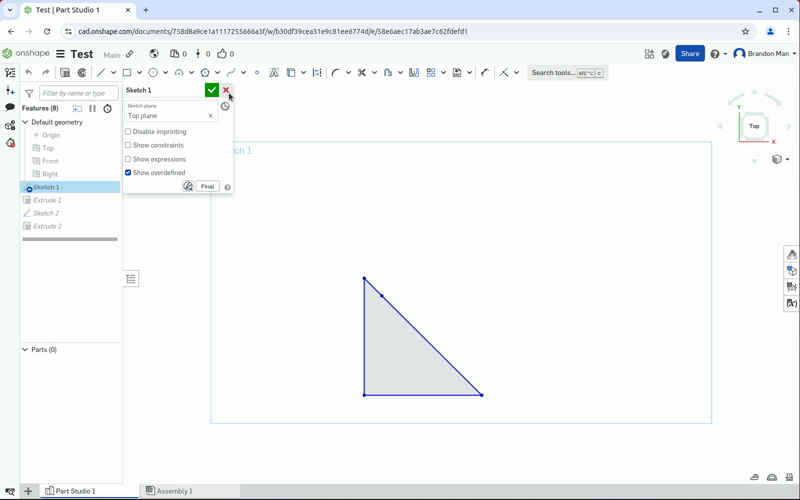
key(shift+s)
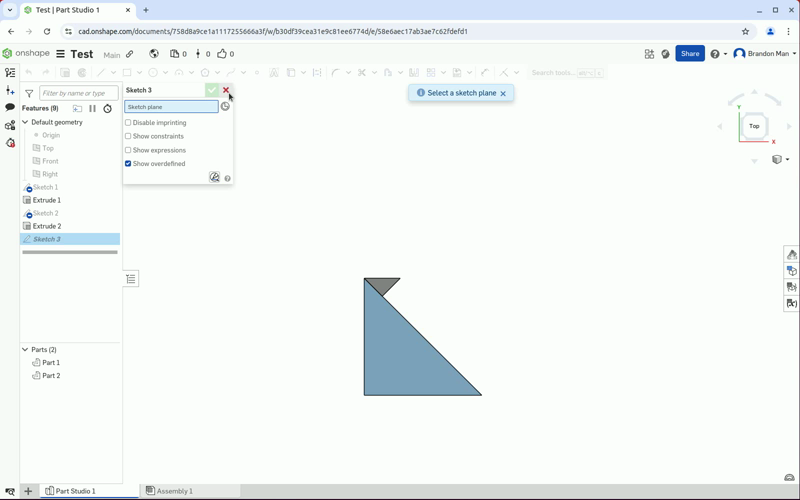
mouse_move(73, 150)
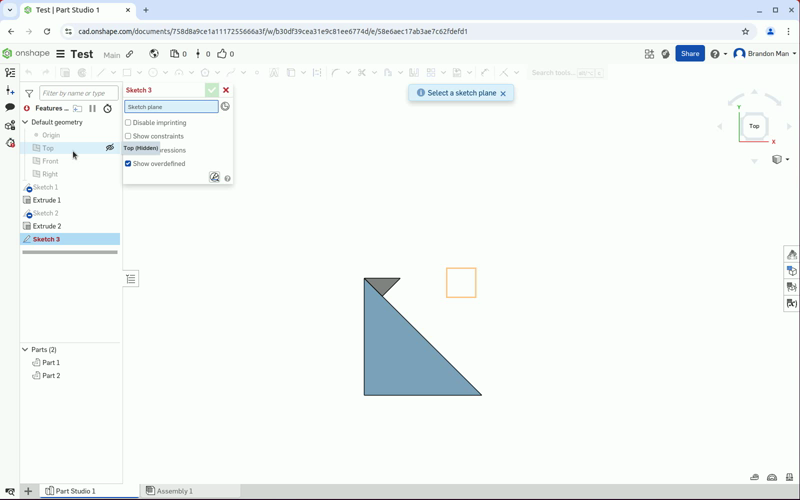
click(73, 150)
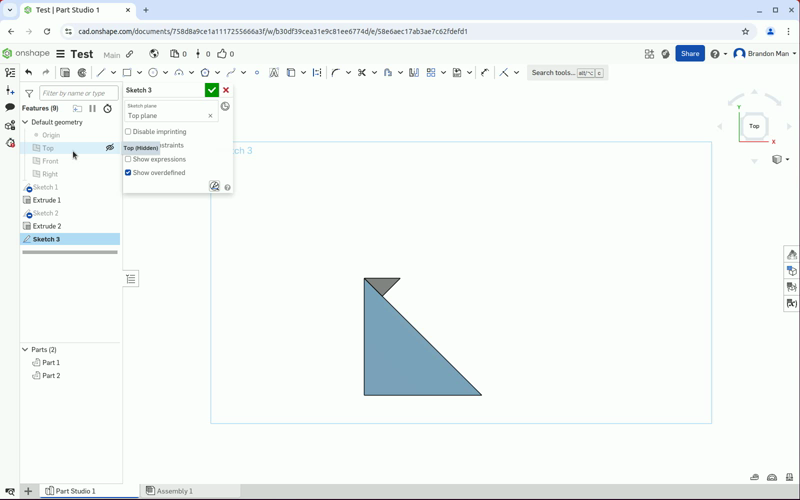
mouse_move(73, 352)
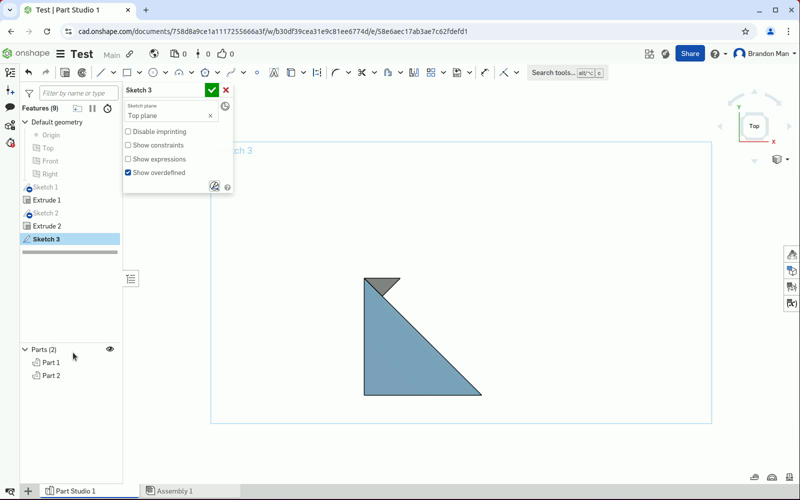
key(y)
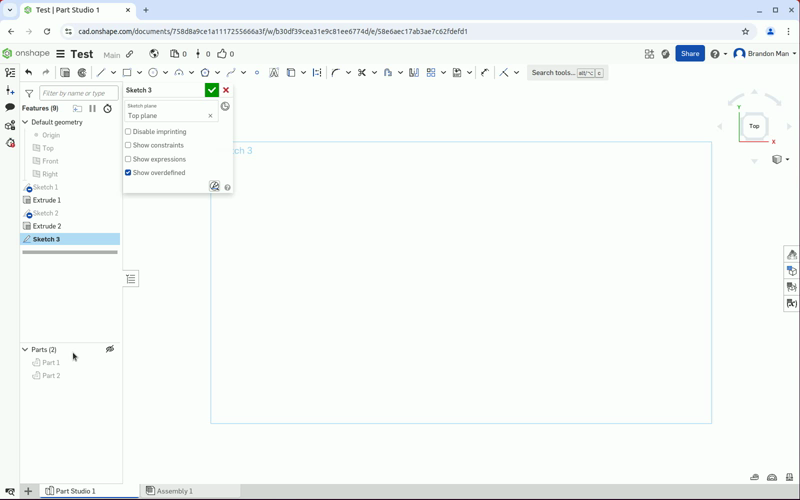
key(l)
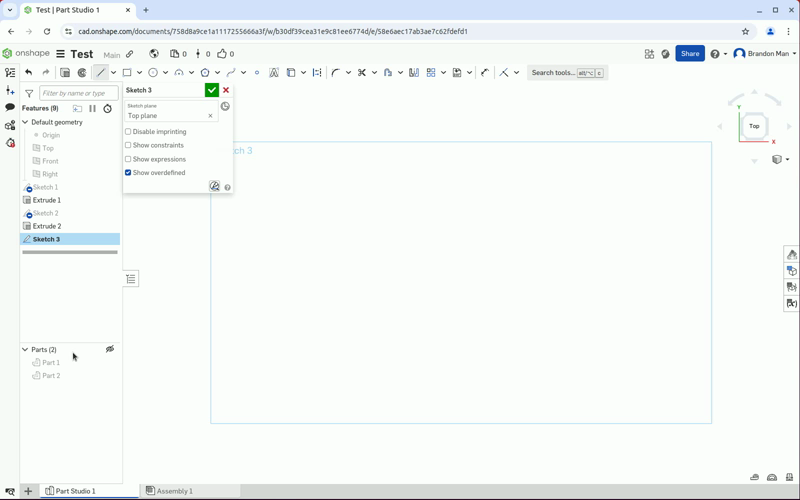
key_down(shift)
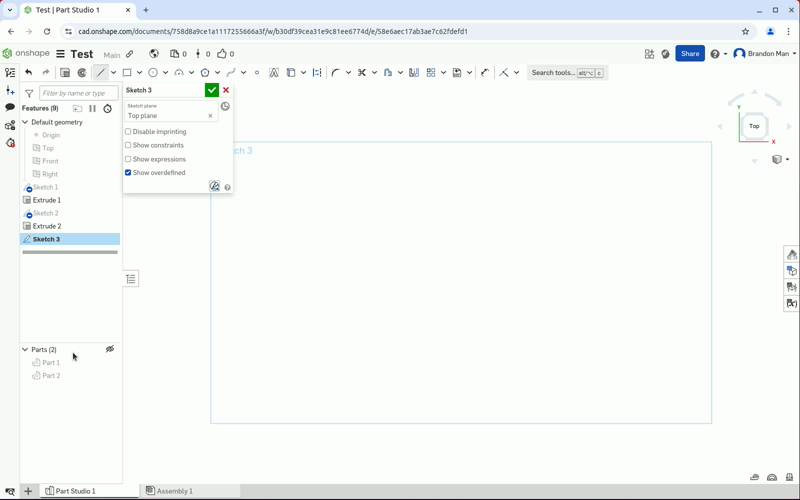
mouse_move(382, 295)
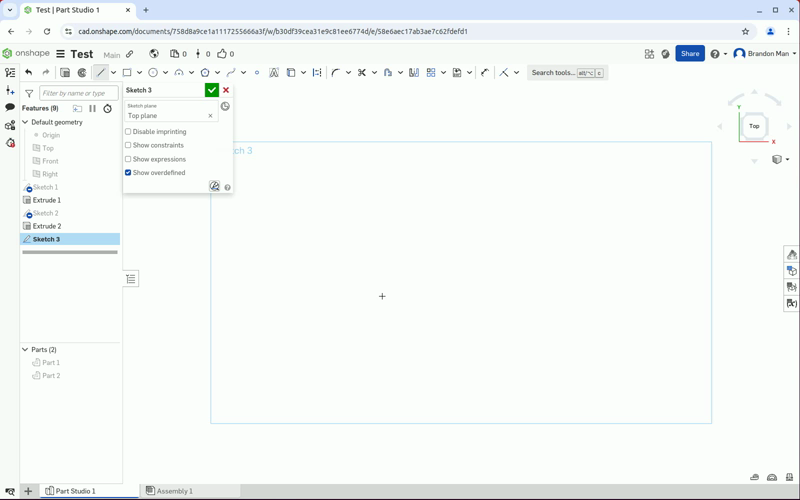
click(382, 295)
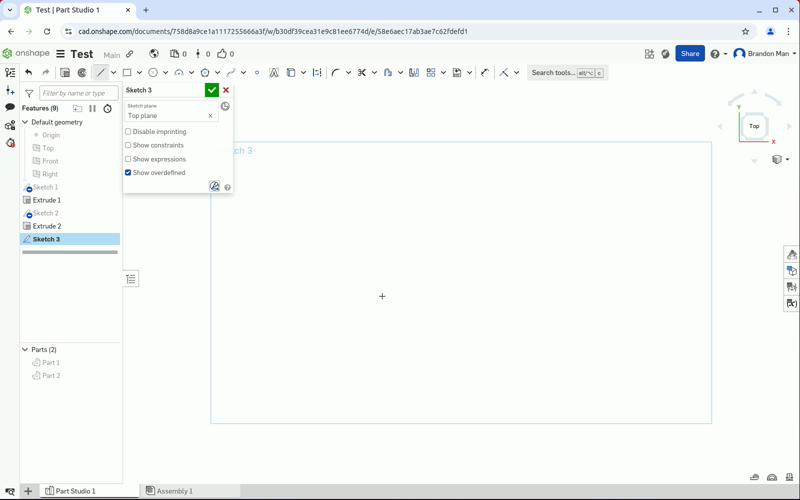
key_up(shift)
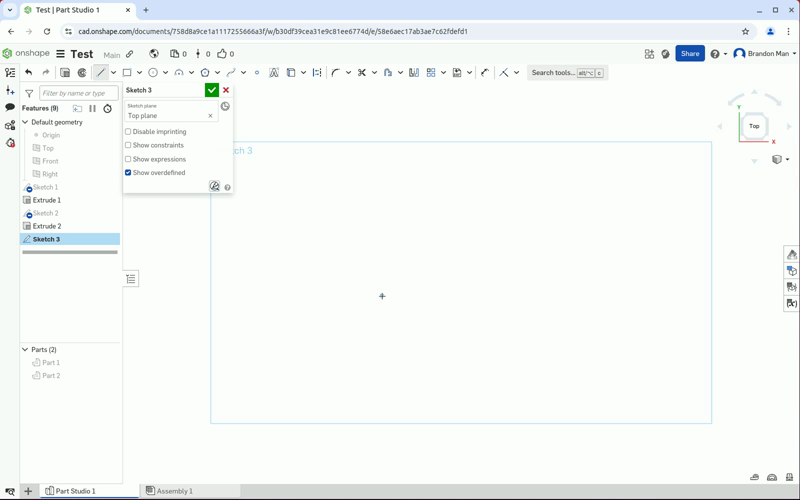
key_down(shift)
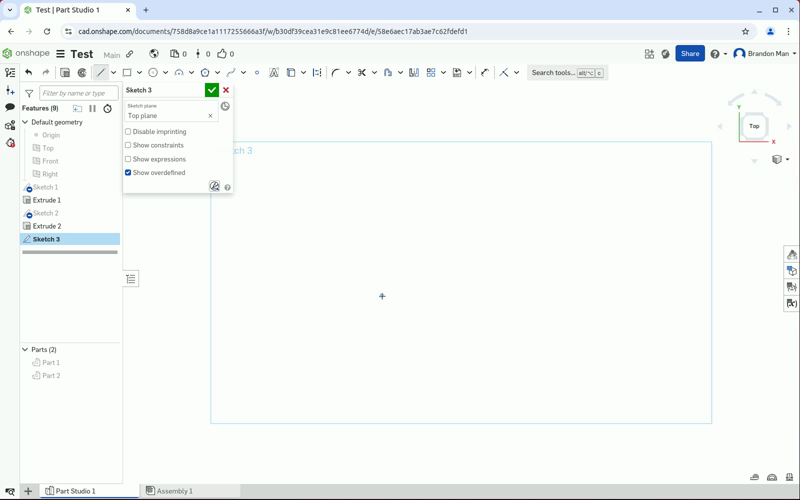
mouse_move(482, 395)
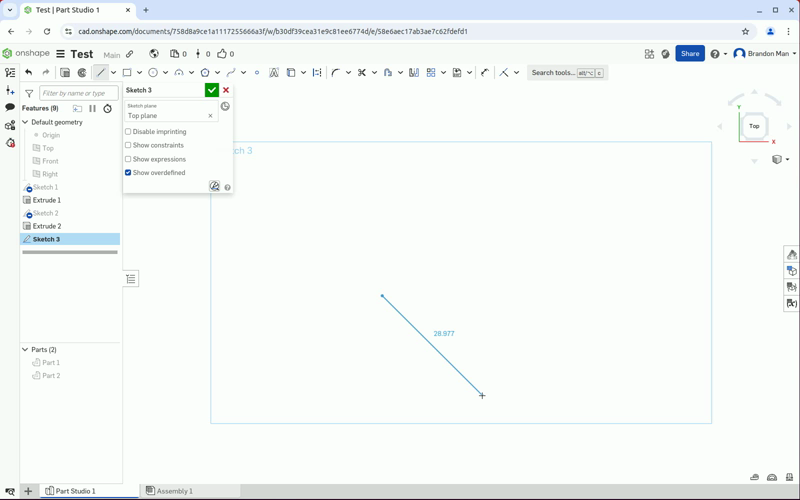
click(482, 395)
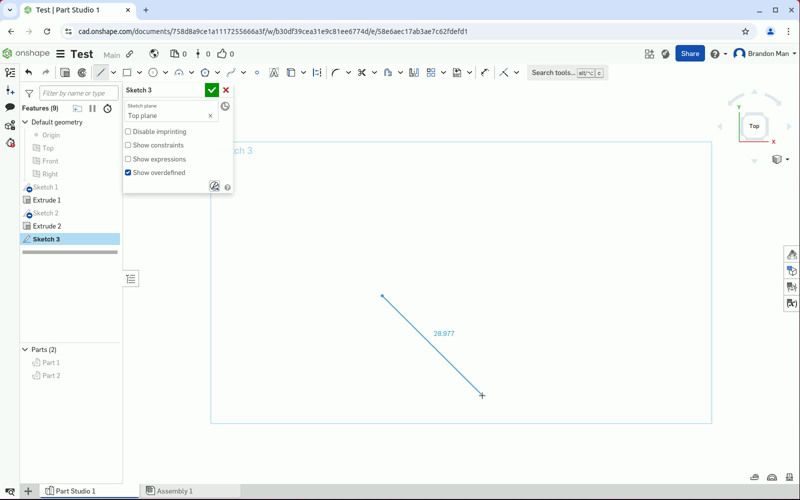
key_up(shift)
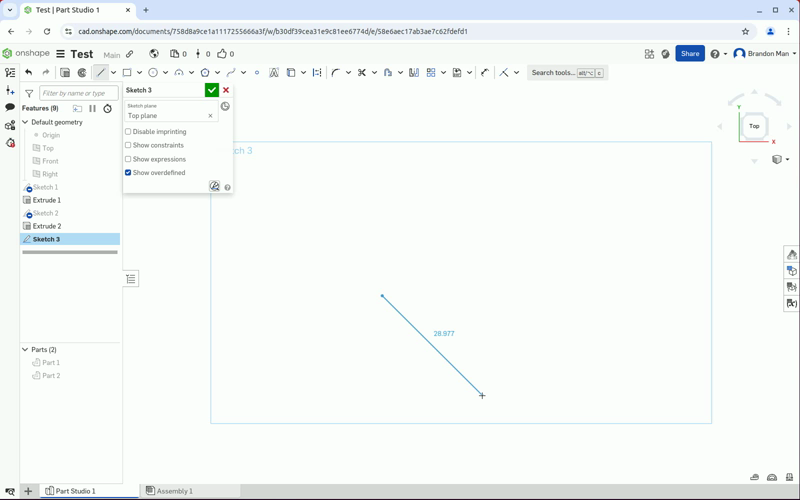
key_down(shift)
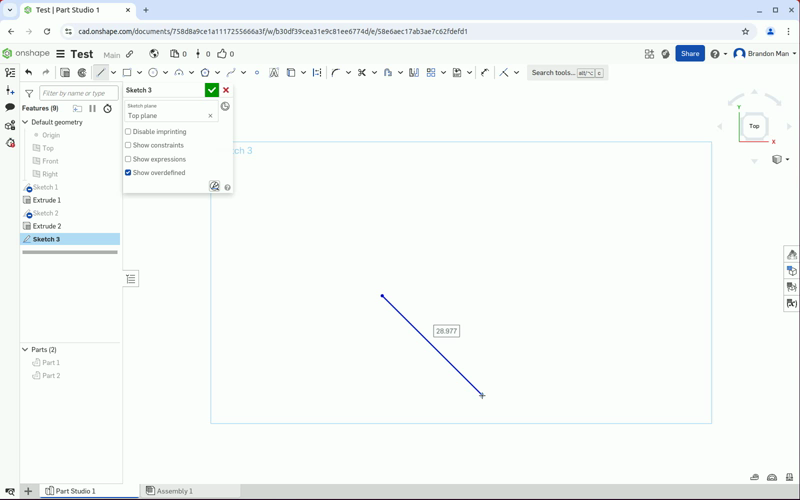
mouse_move(512, 395)
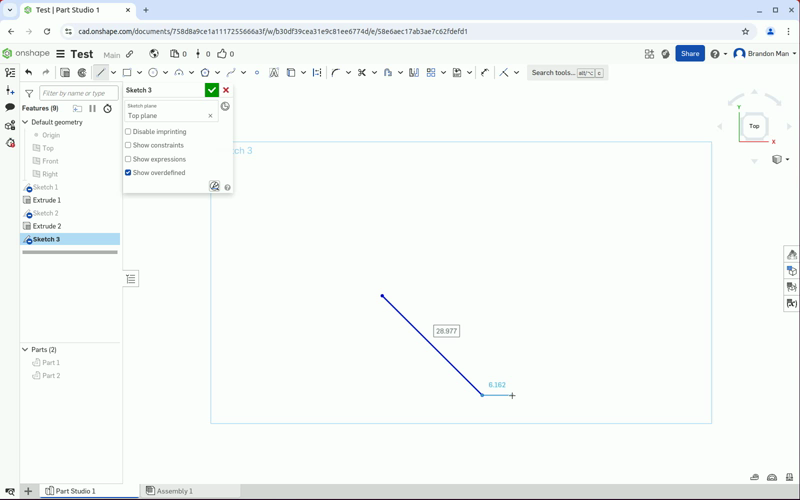
mouse_move(482, 359)
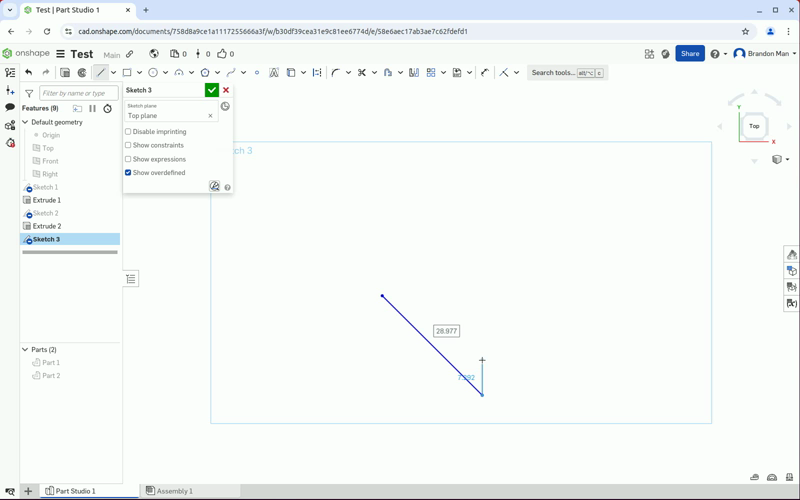
click(482, 359)
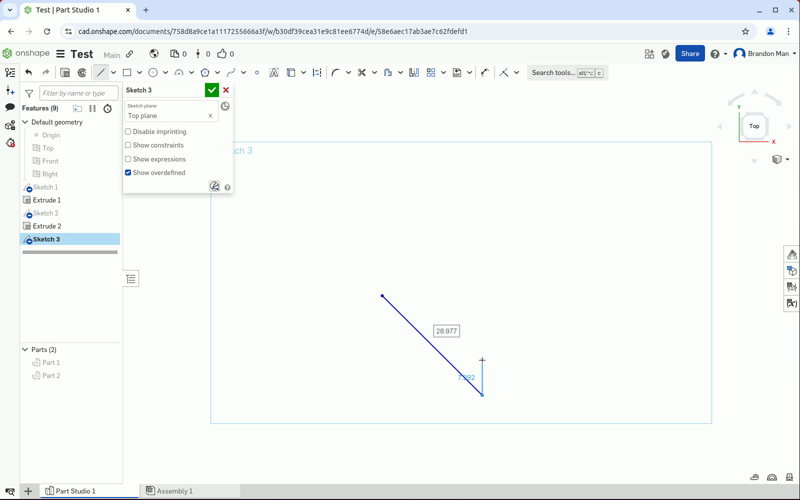
key_up(shift)
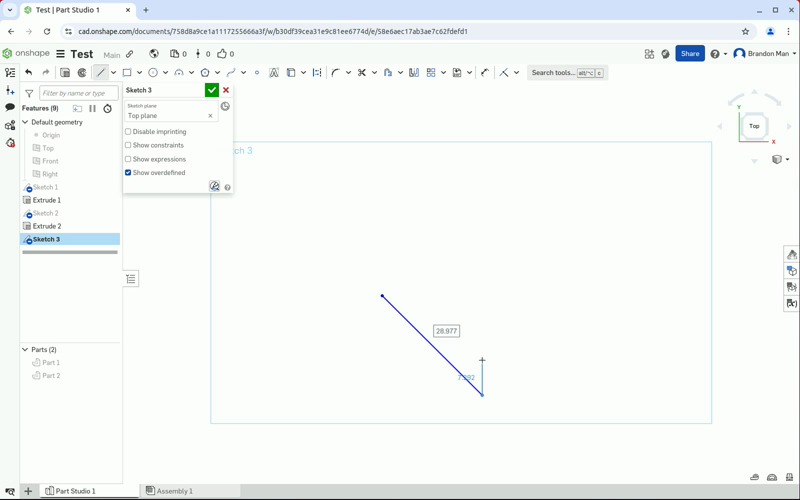
key_down(shift)
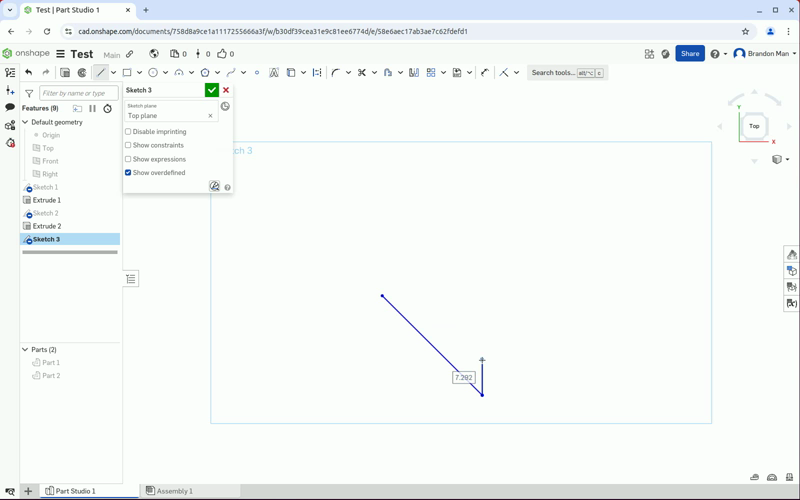
mouse_move(400, 278)
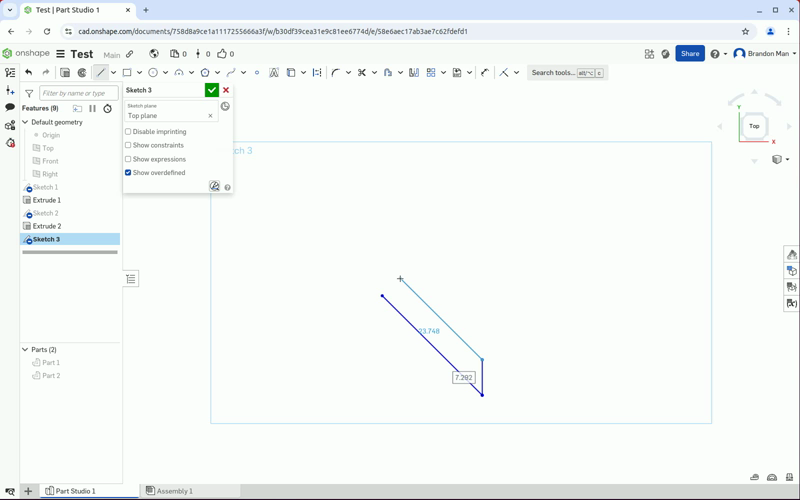
click(400, 278)
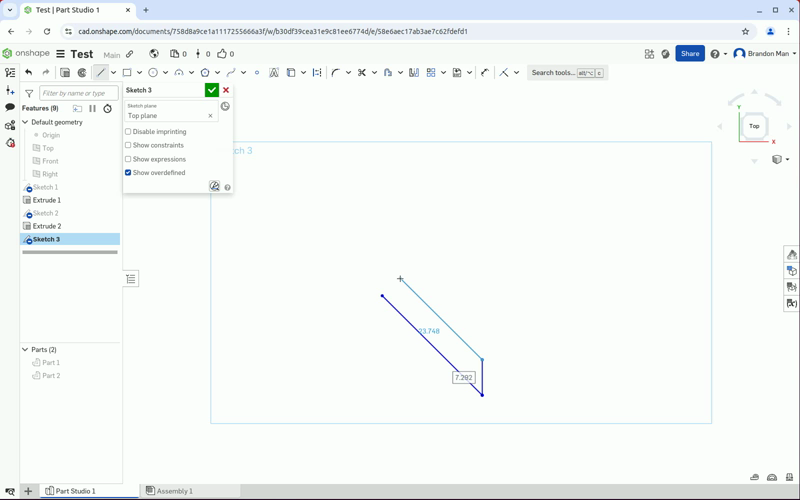
key_up(shift)
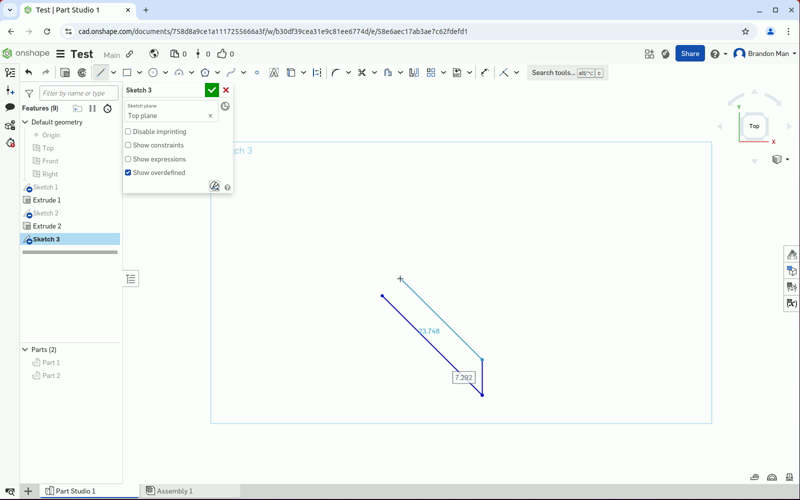
mouse_move(430, 278)
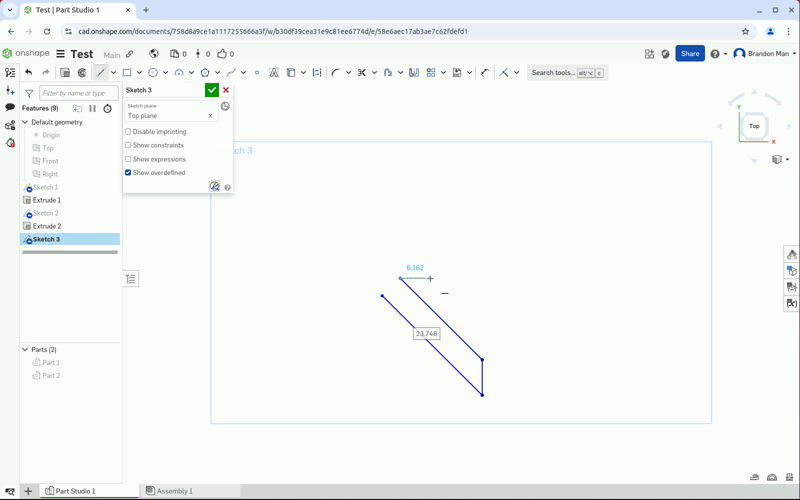
key_down(shift)
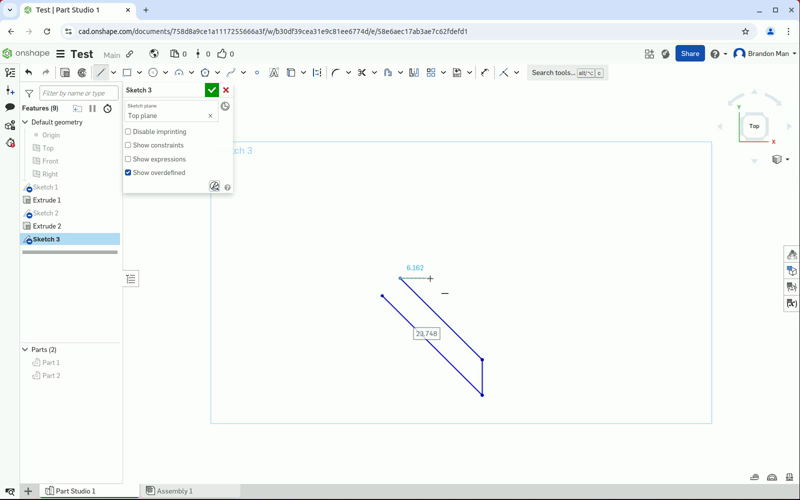
mouse_move(382, 295)
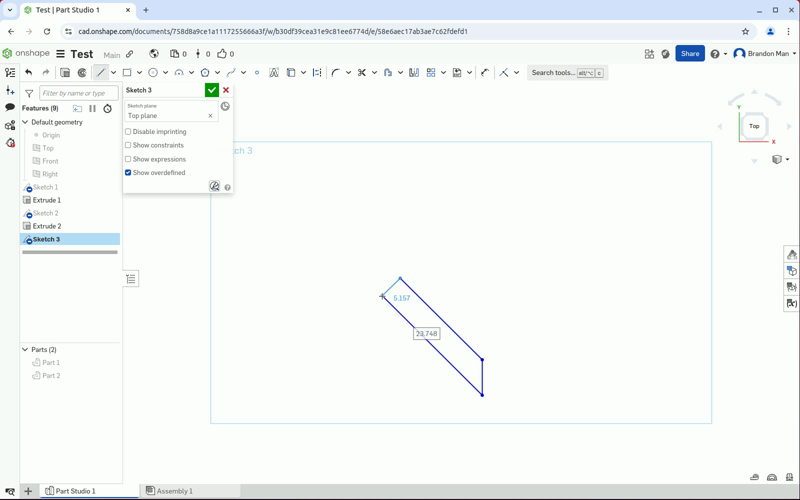
key_up(shift)
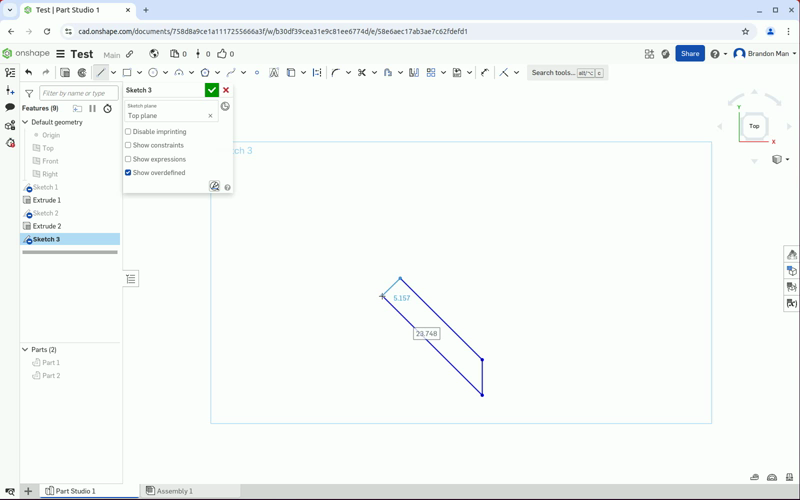
click(382, 295)
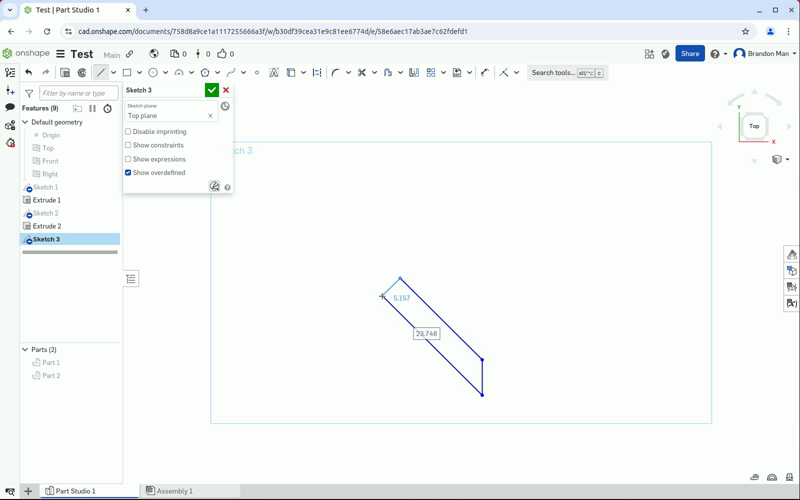
key(esc)
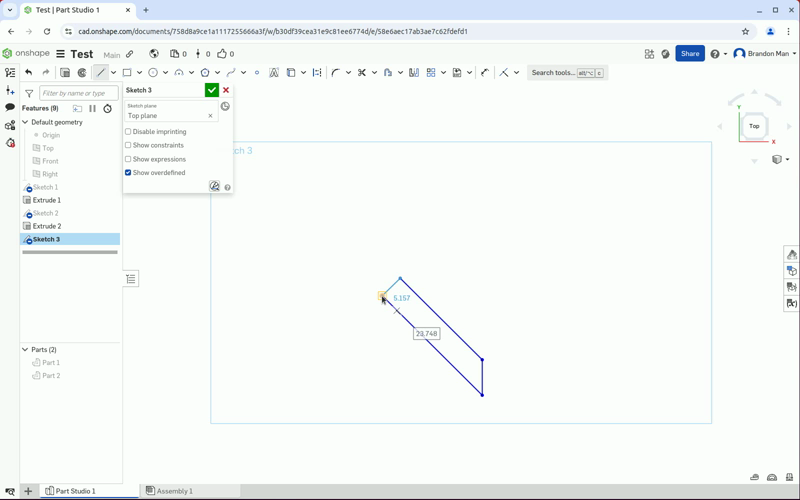
mouse_move(404, 294)
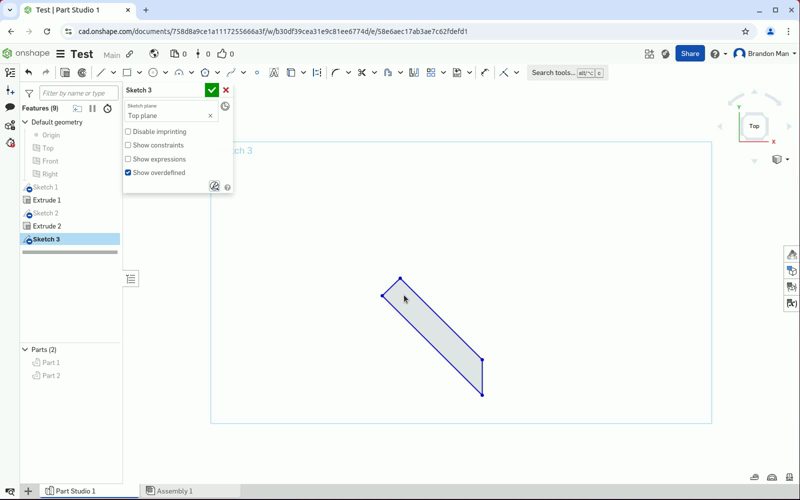
click(404, 294)
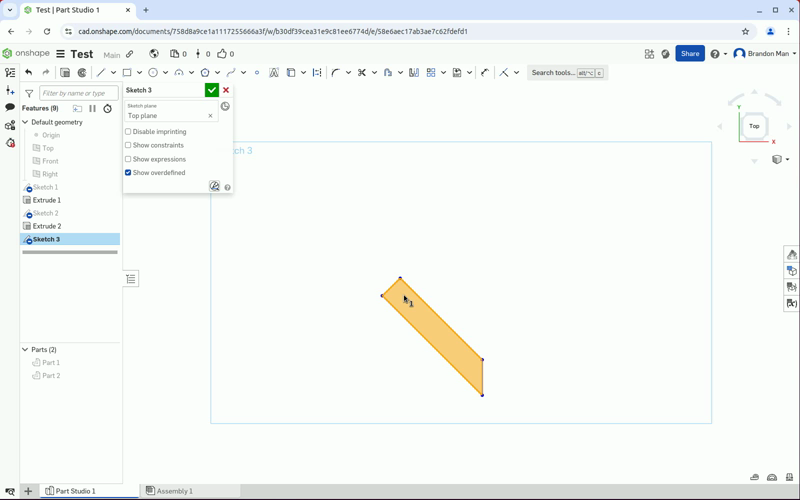
mouse_move(73, 352)
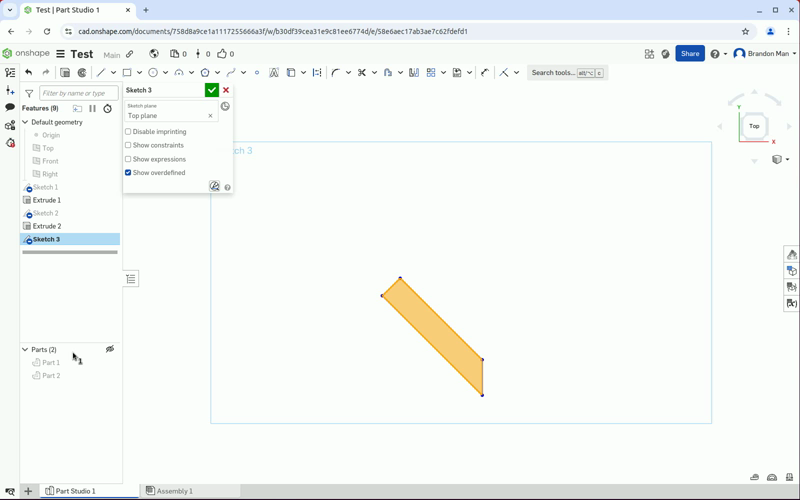
key(shift+y)
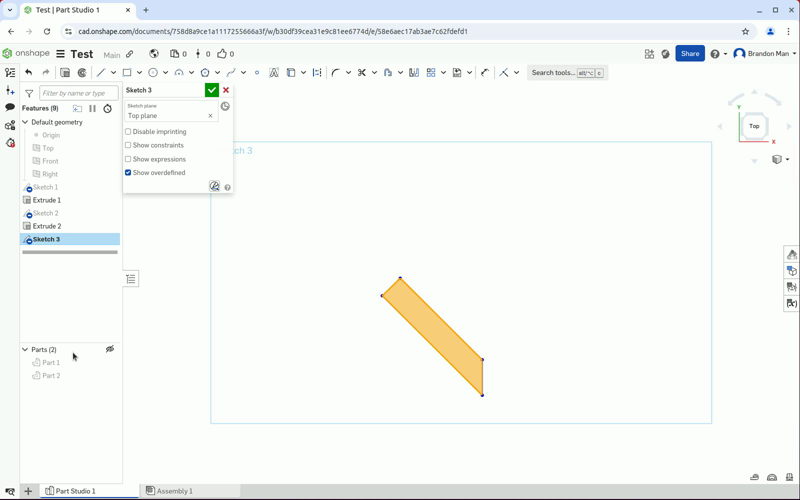
key(shift+e)
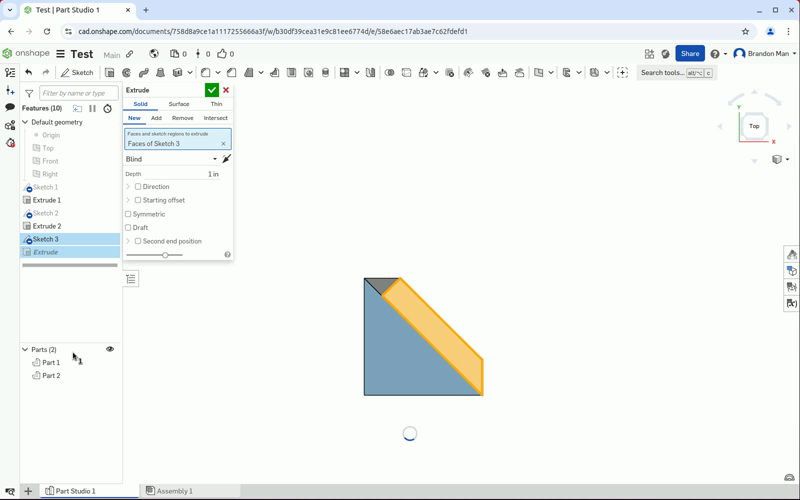
mouse_move(143, 106)
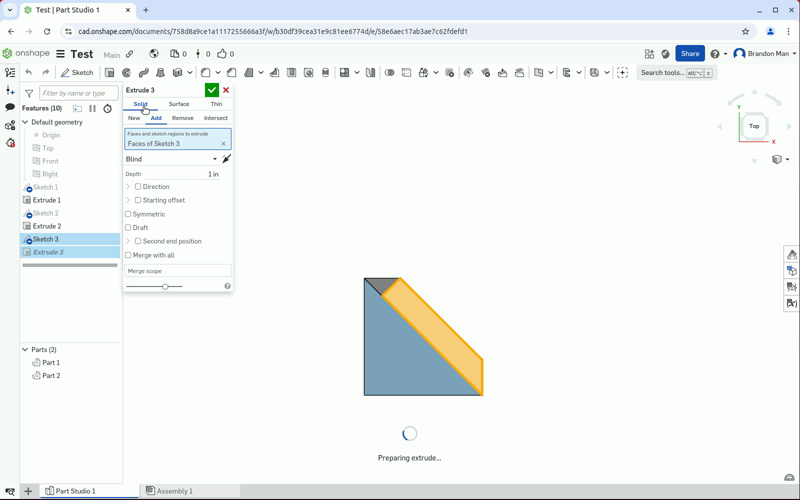
click(143, 106)
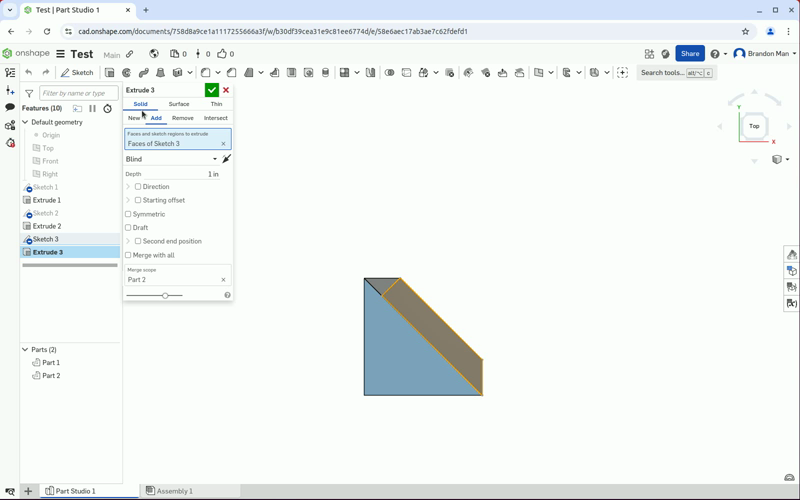
mouse_move(137, 120)
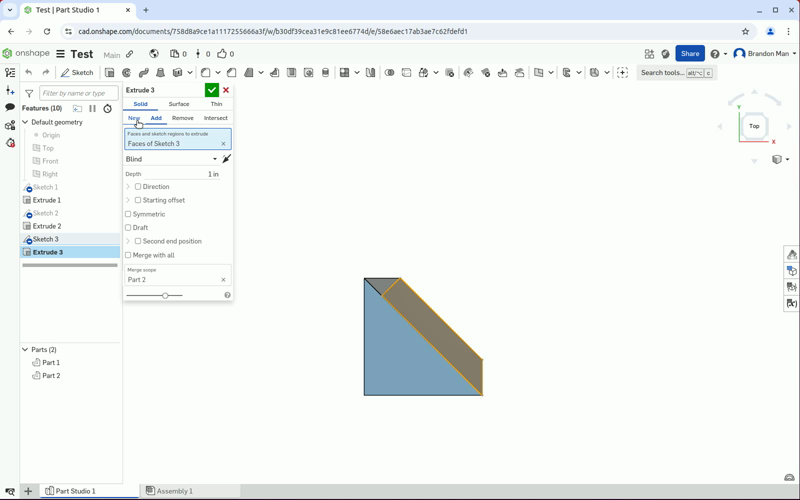
click(137, 120)
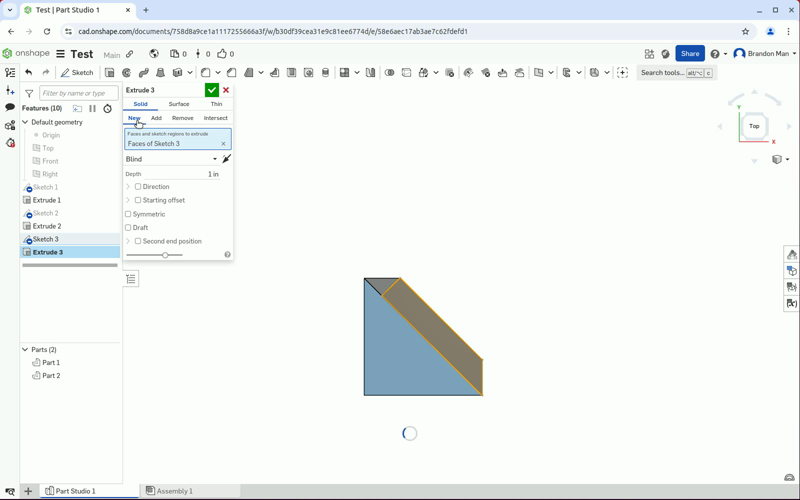
key(tab, 4)
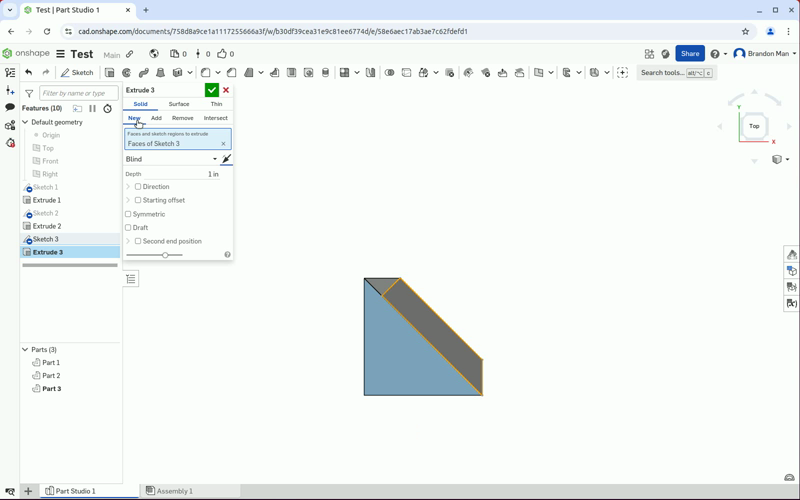
text(2.889)
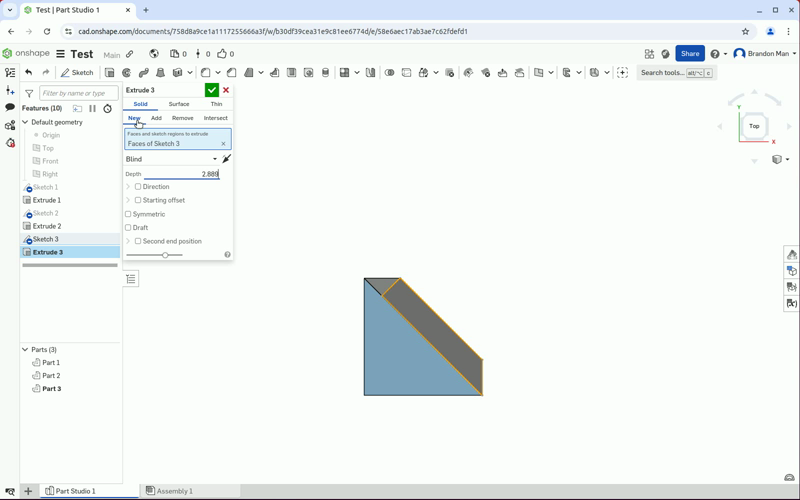
key(enter)
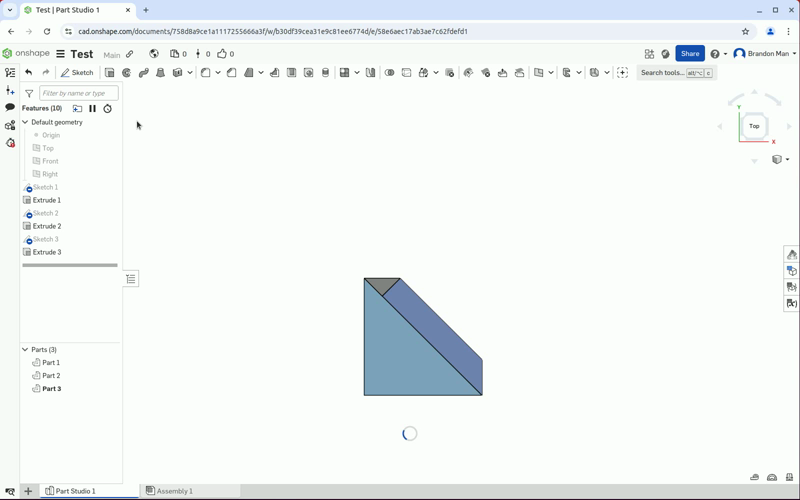
key(shift+h)
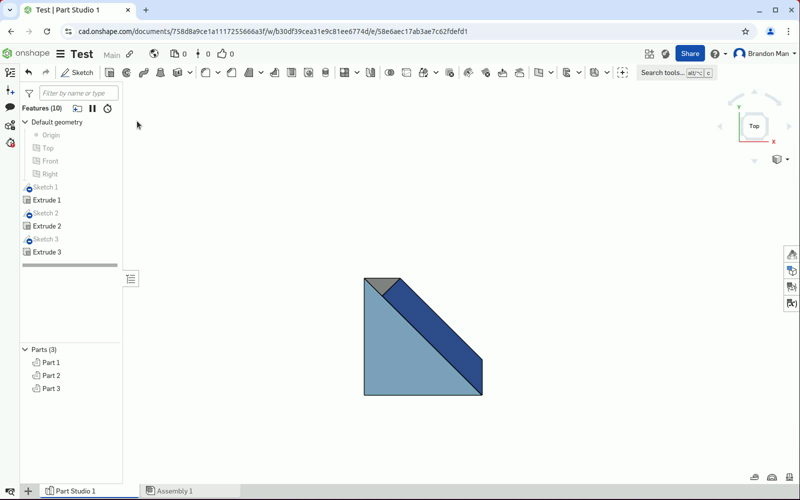
key(shift+h)
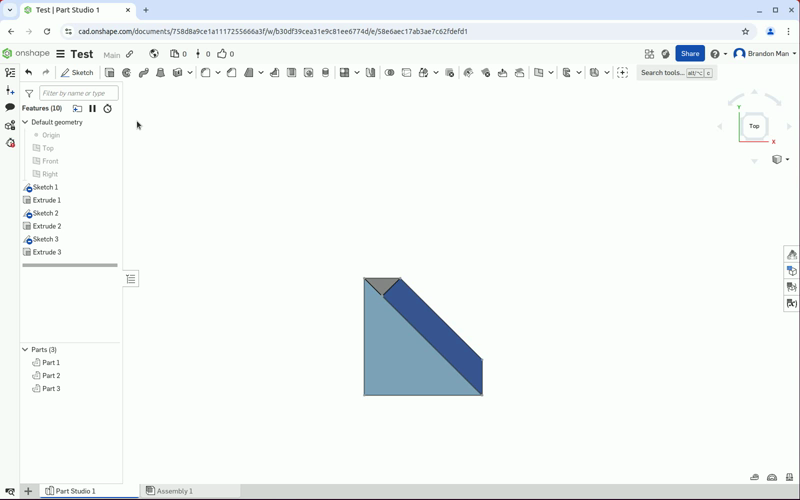
key(shift+7)
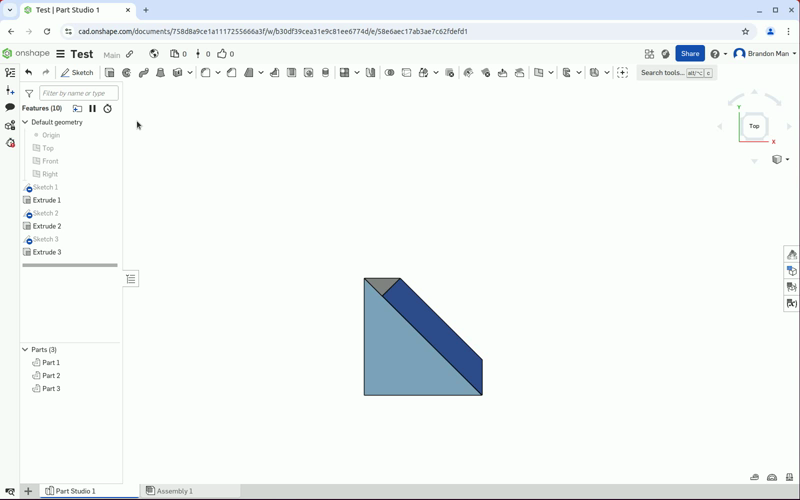
key(up, 3)
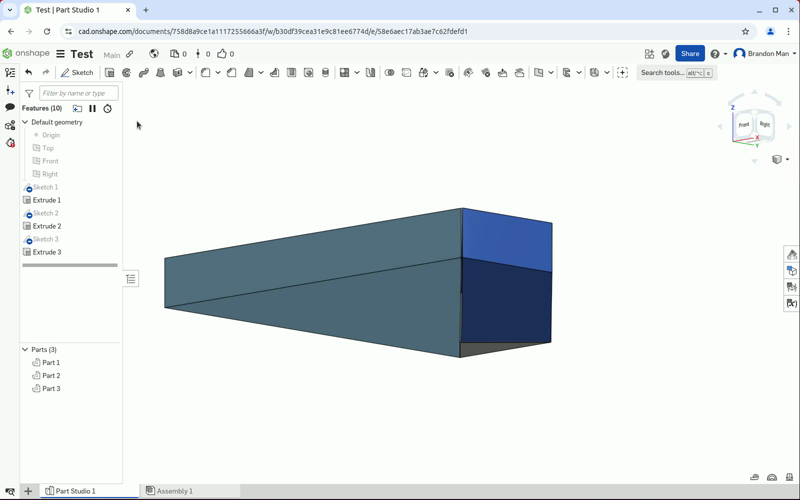
key(left, 3)
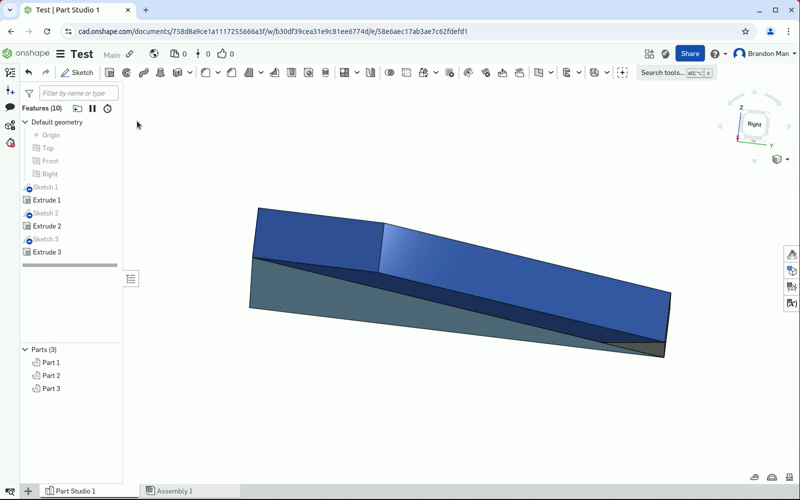
key(right, 3)
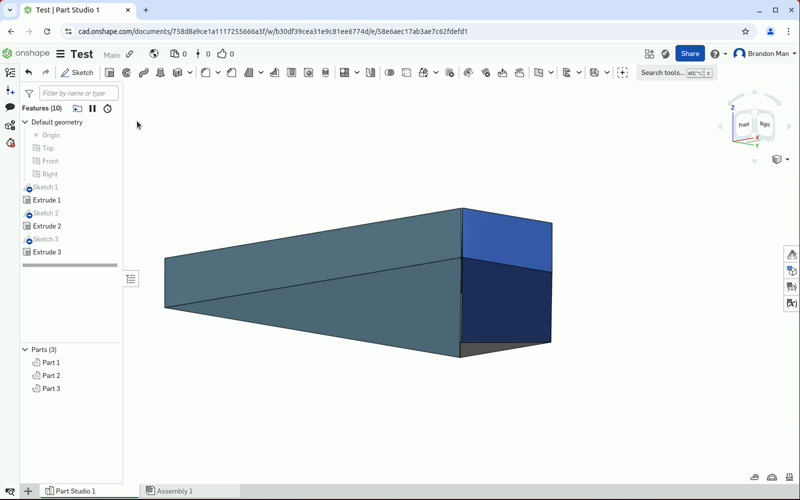
key(down, 3)
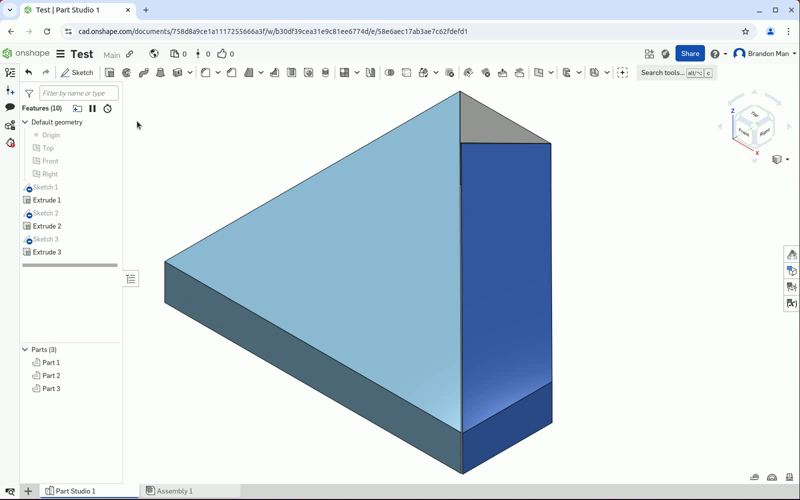
mouse_move(73, 189)
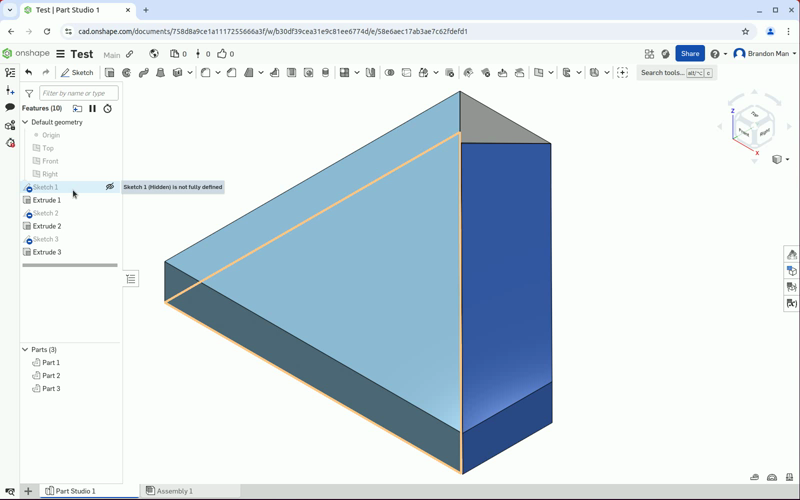
click(73, 189)